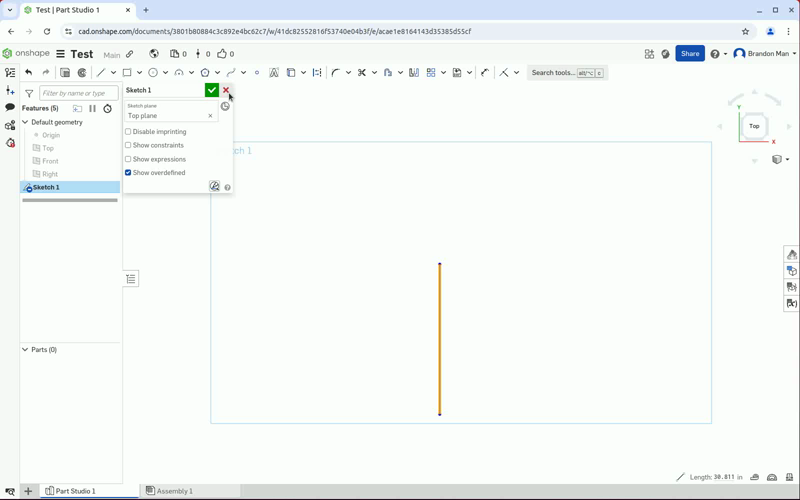
key(shift+h)
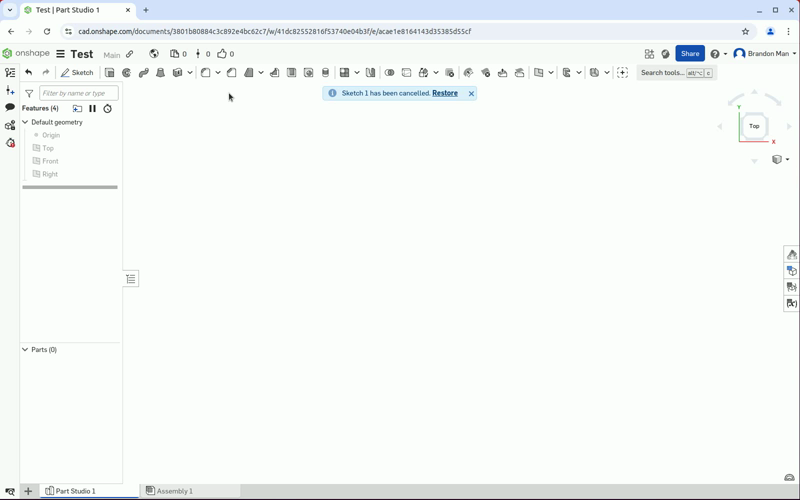
mouse_move(73, 352)
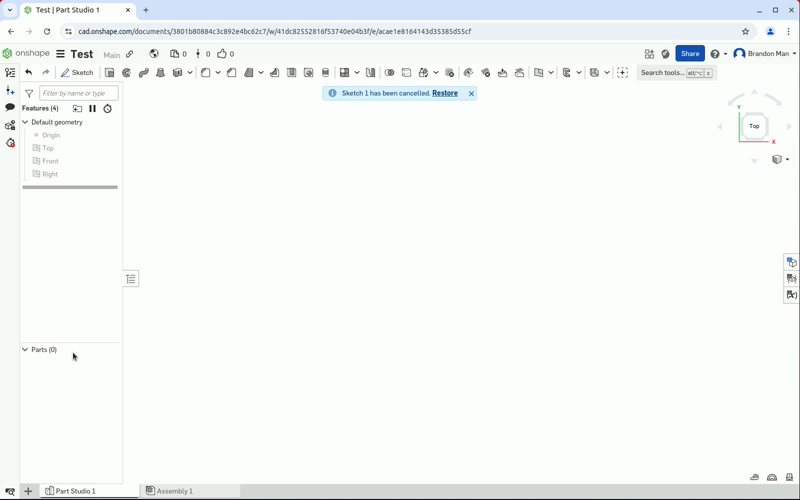
key(y)
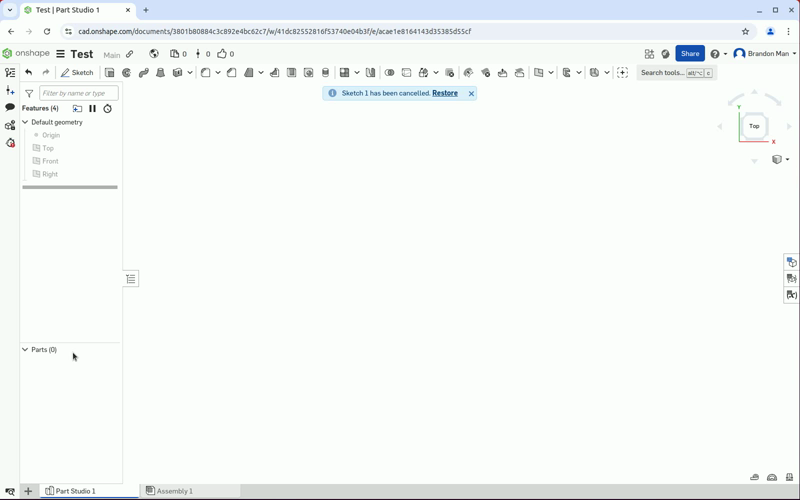
key(shift+p)
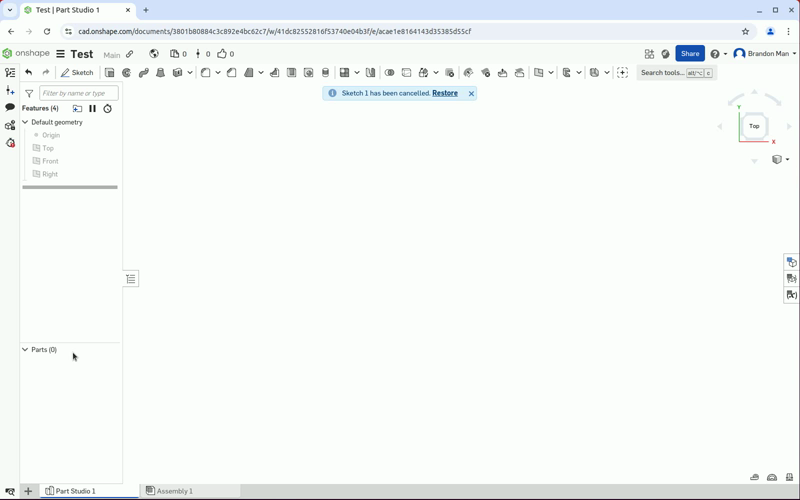
key(space)
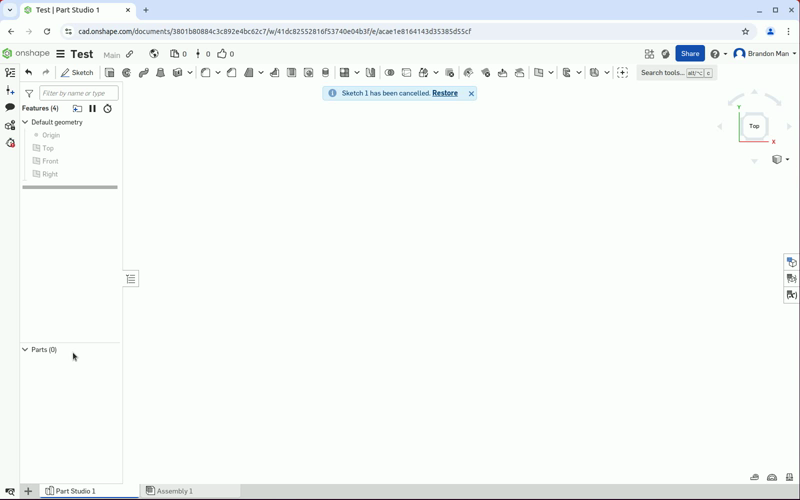
key_down(shift)
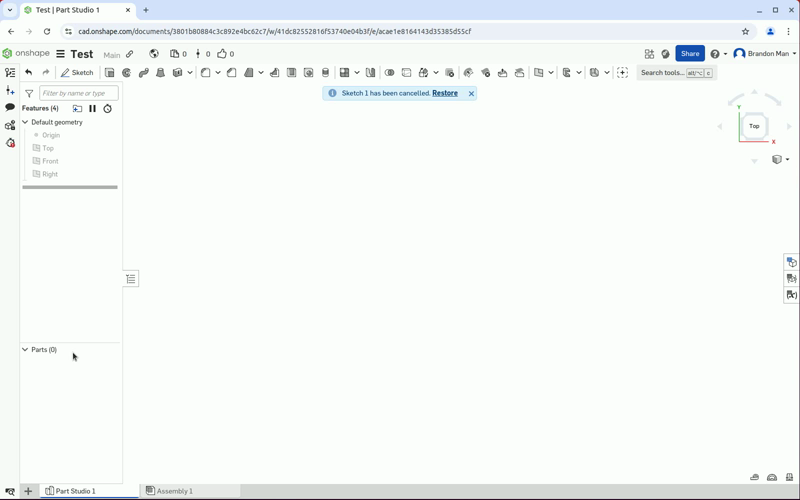
key(up)
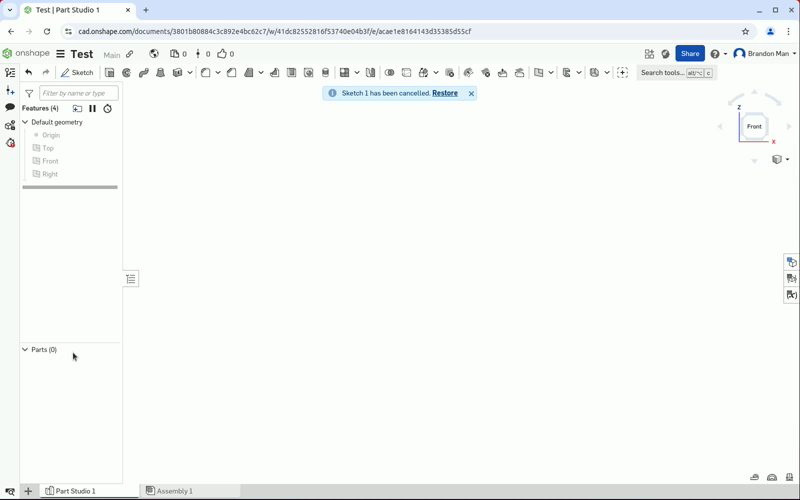
key_up(shift)
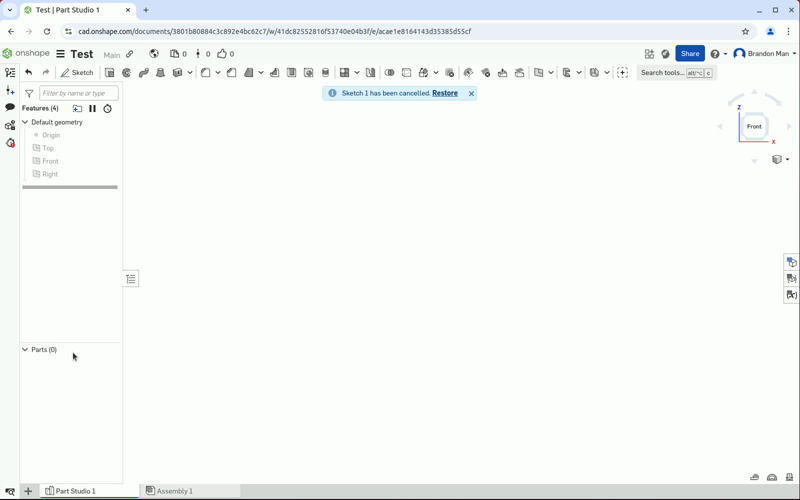
mouse_move(73, 352)
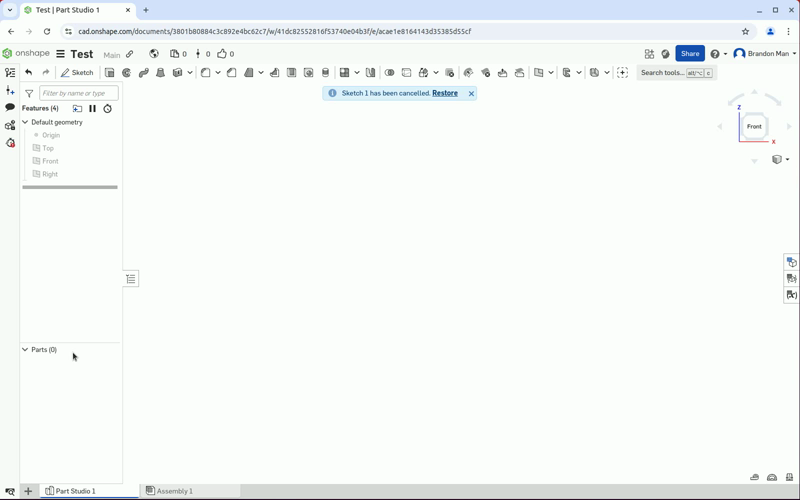
key(shift+y)
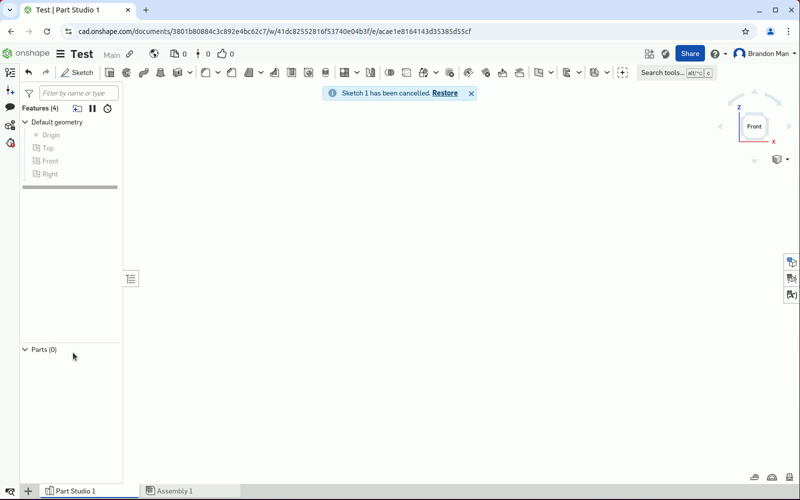
key(shift+s)
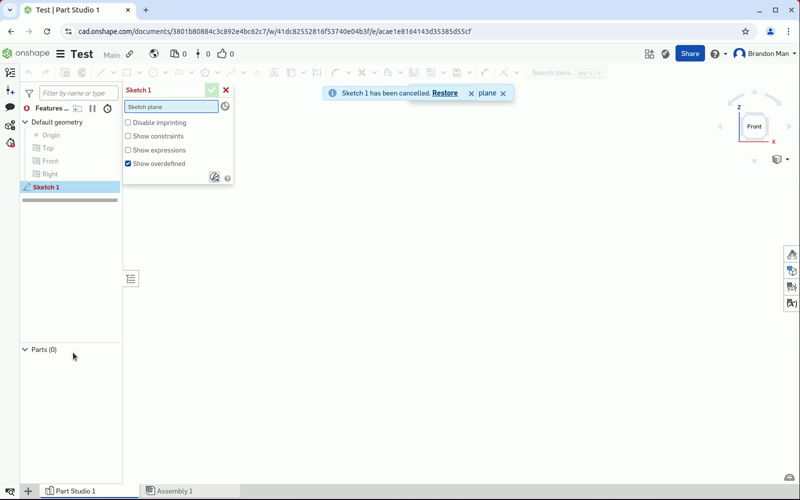
mouse_move(73, 163)
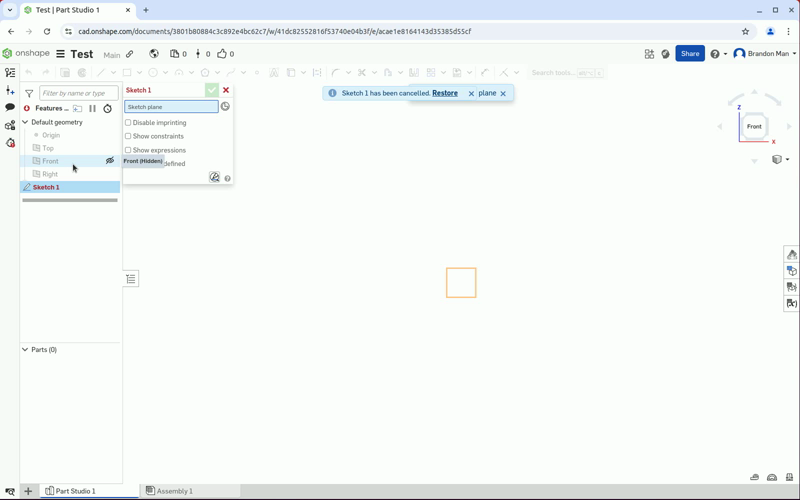
click(73, 163)
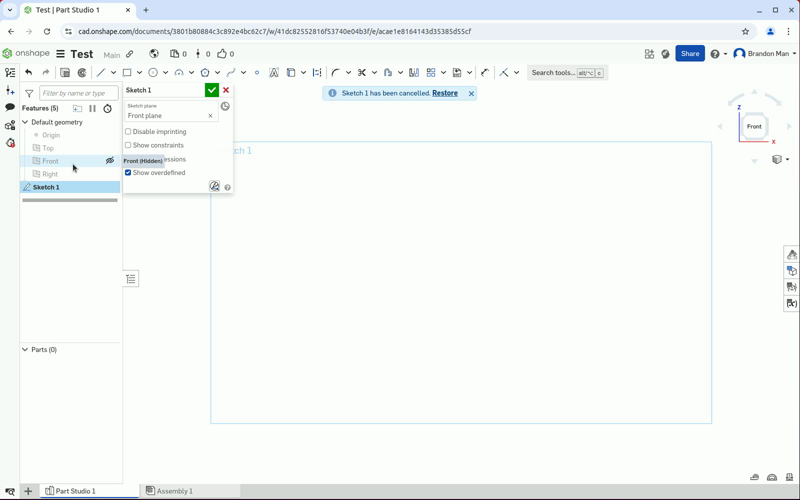
mouse_move(73, 352)
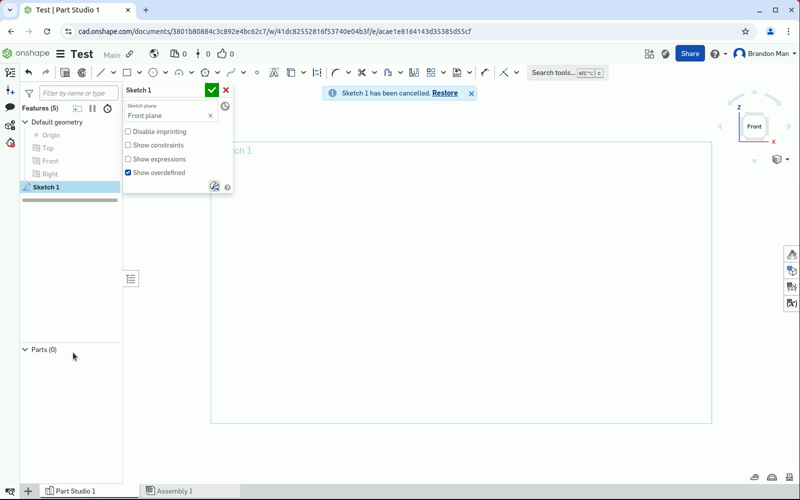
key(y)
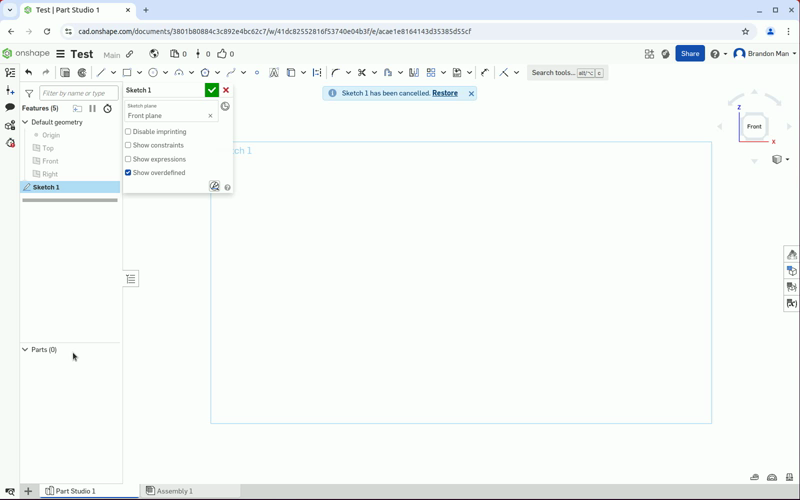
key(l)
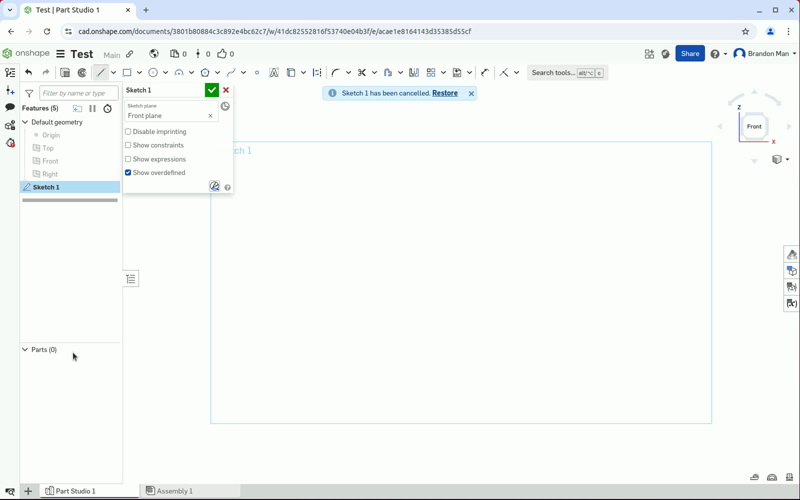
key_down(shift)
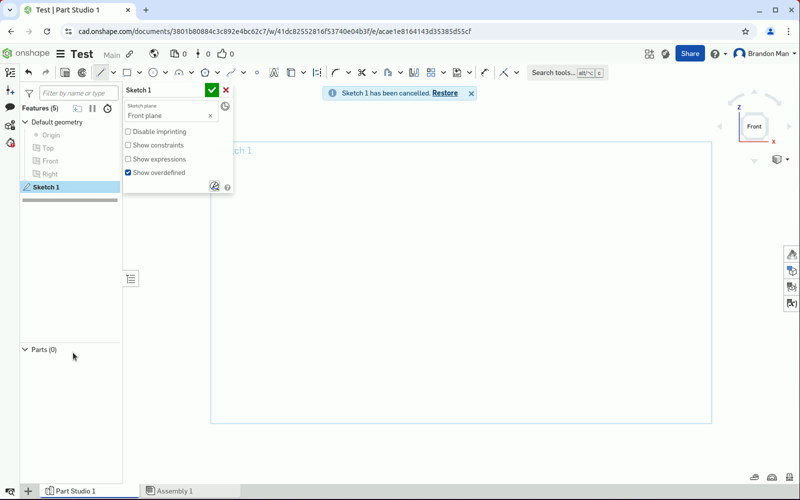
mouse_move(460, 282)
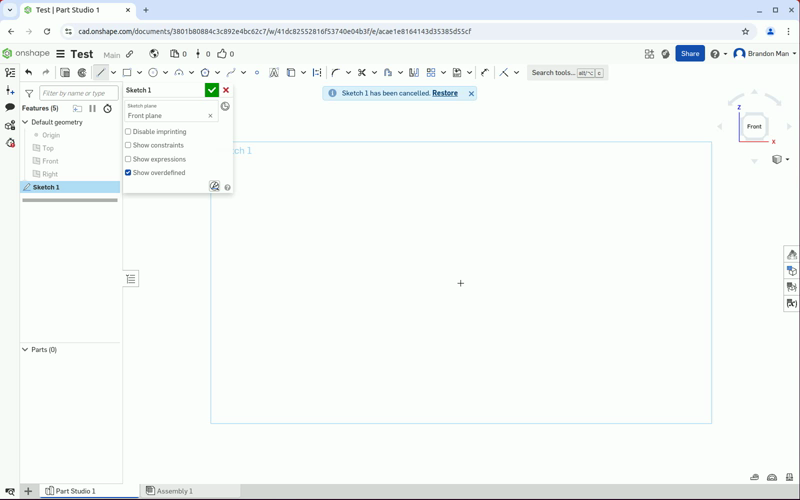
click(460, 282)
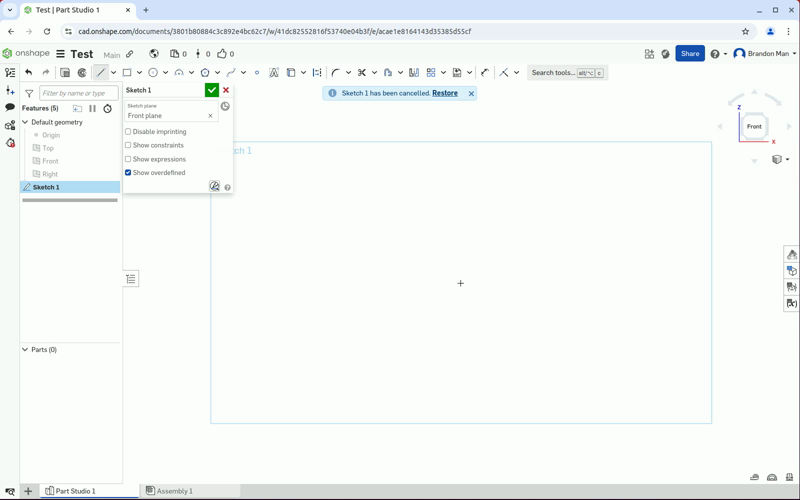
key_up(shift)
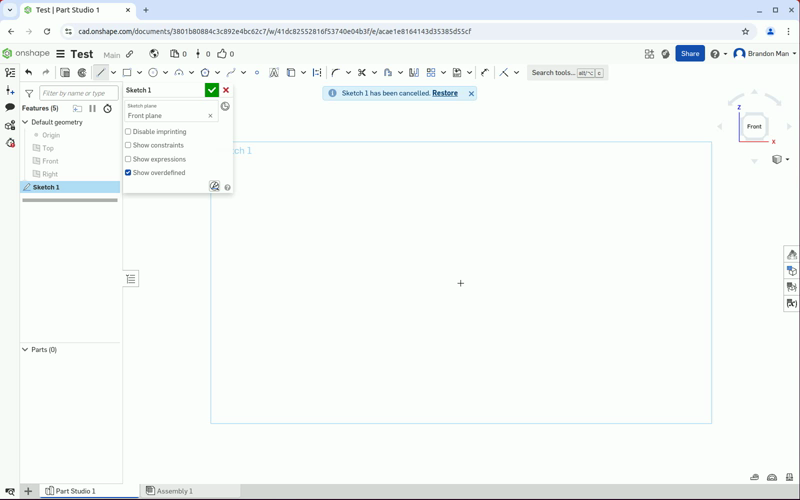
key_down(shift)
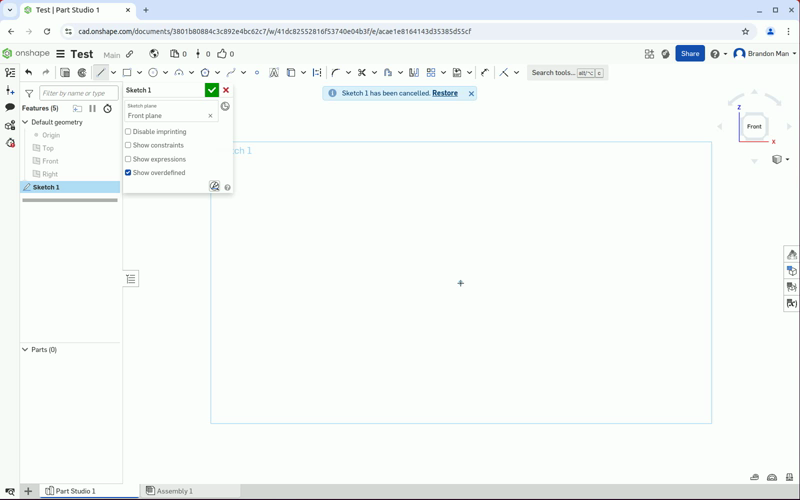
mouse_move(573, 282)
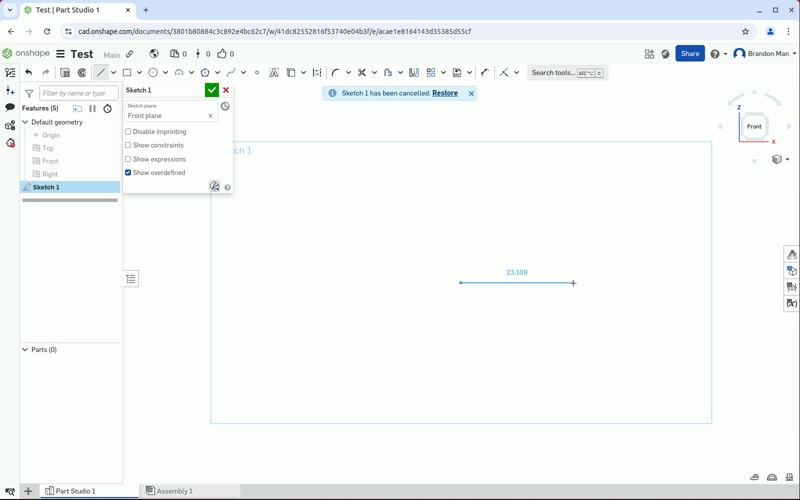
click(573, 282)
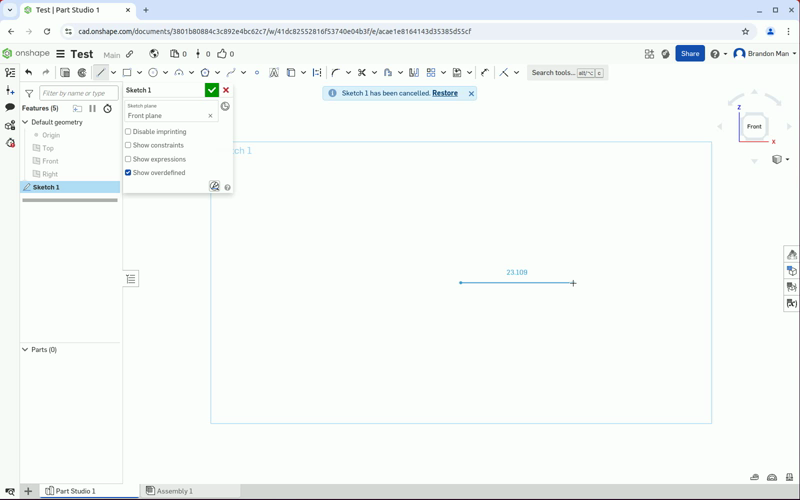
key_up(shift)
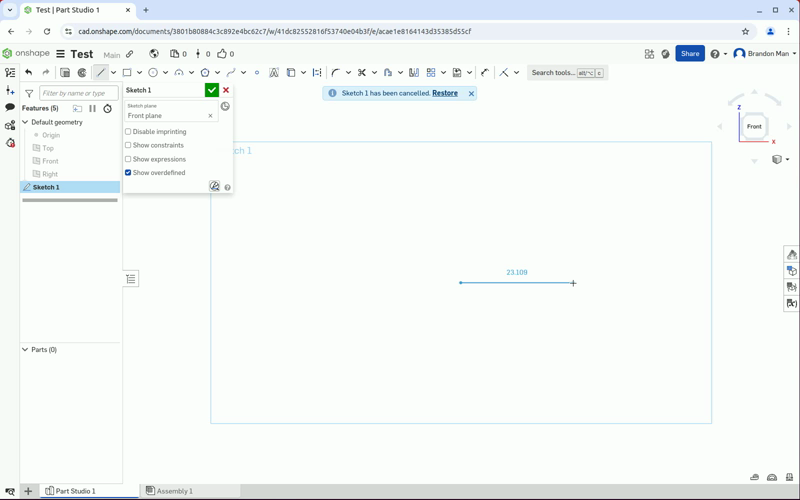
key_down(shift)
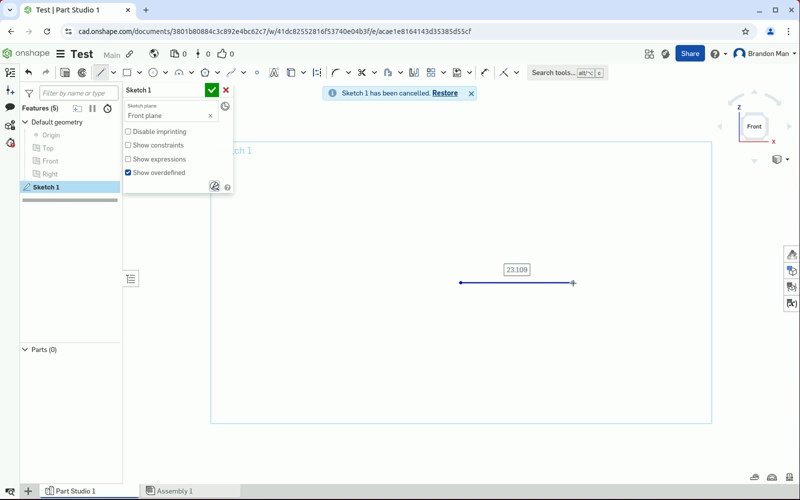
mouse_move(589, 282)
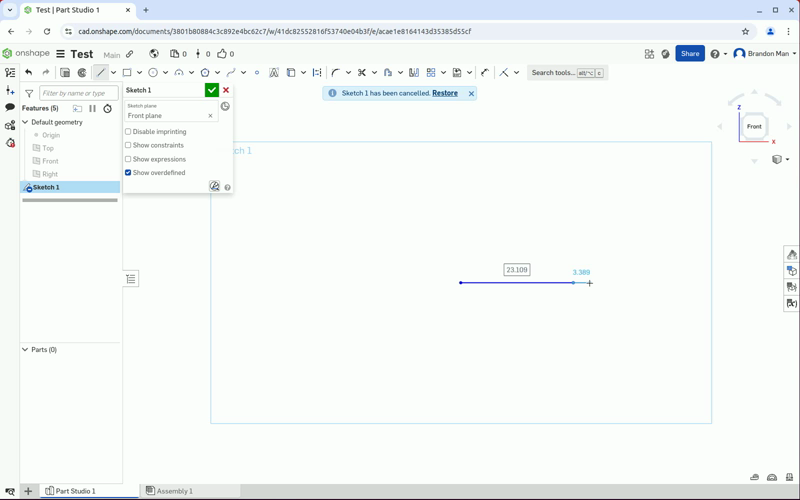
mouse_move(573, 245)
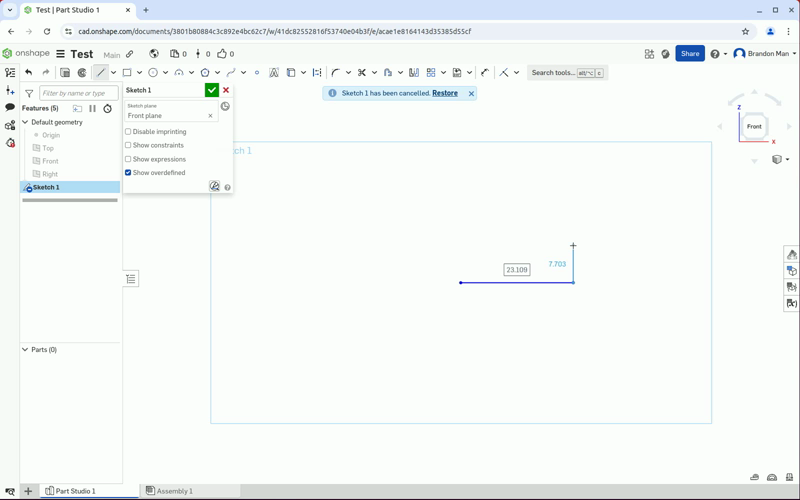
click(573, 245)
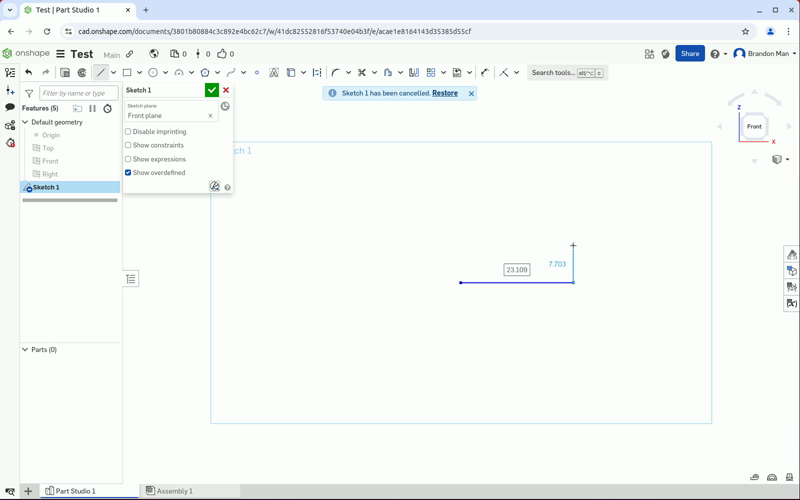
key_up(shift)
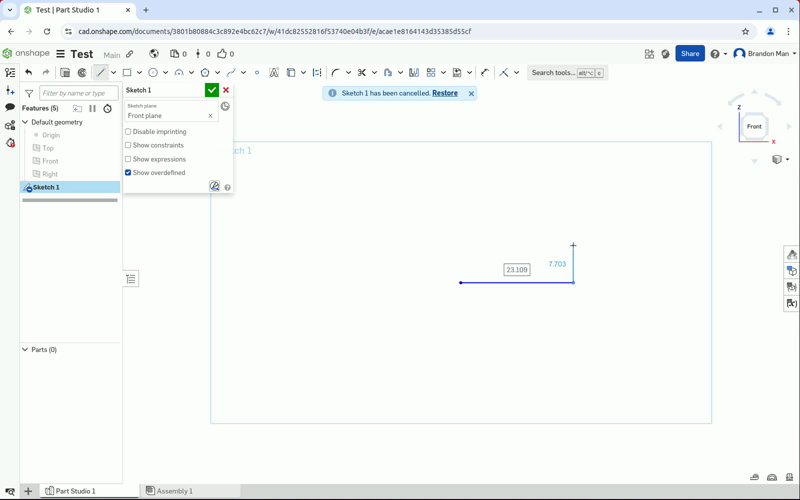
key_down(shift)
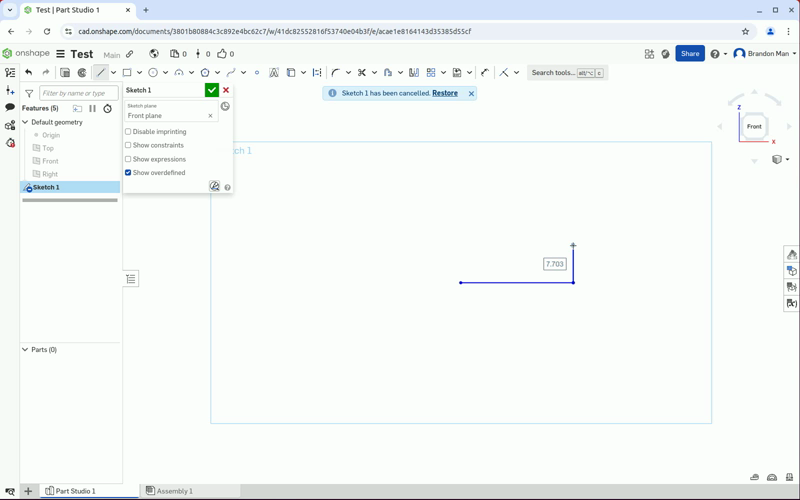
mouse_move(460, 245)
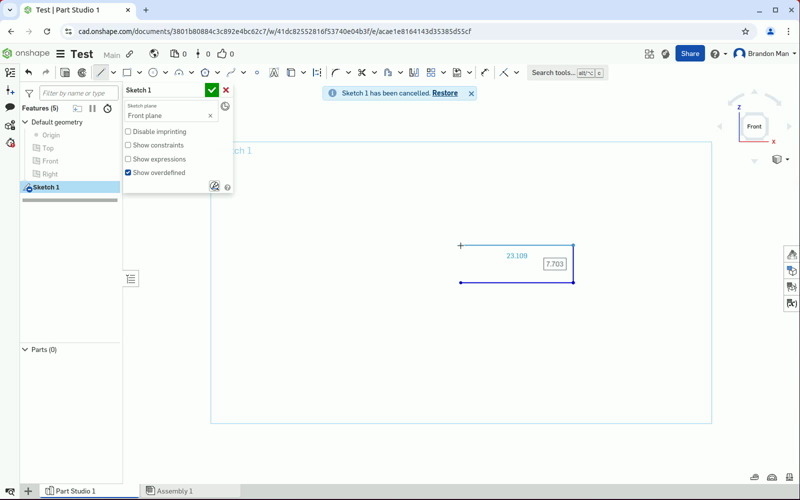
click(460, 245)
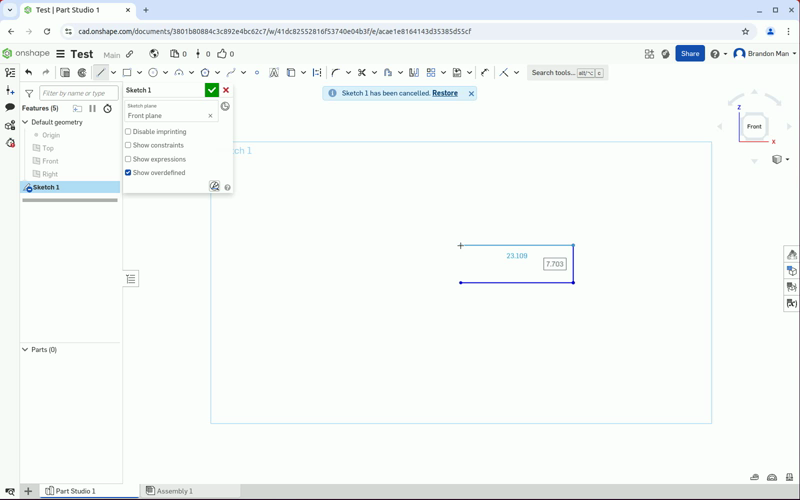
key_up(shift)
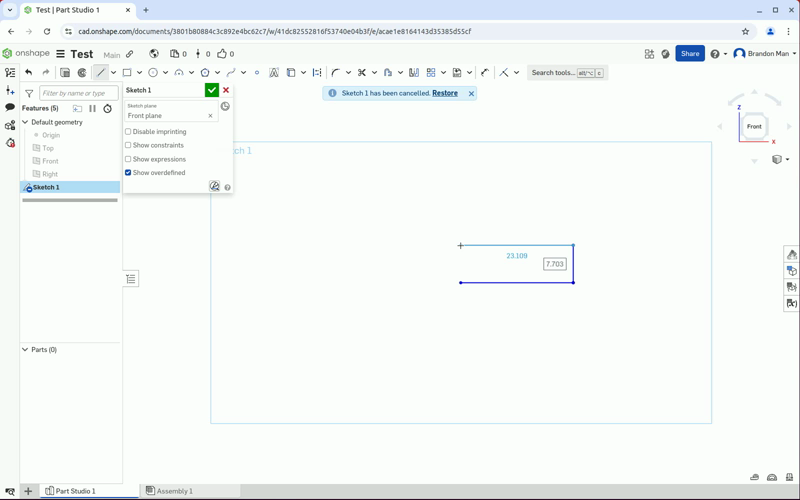
mouse_move(490, 245)
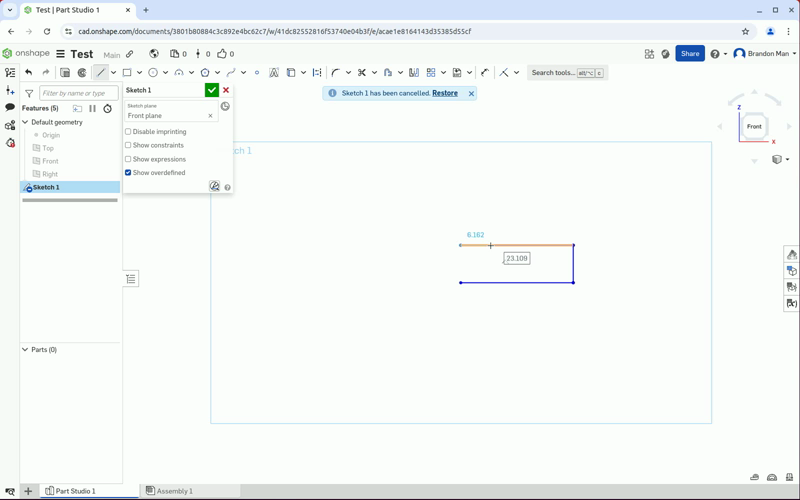
key_down(shift)
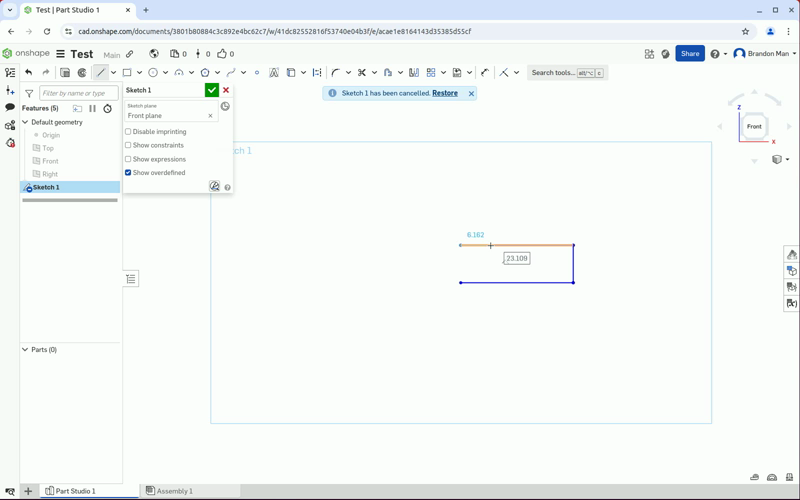
mouse_move(460, 282)
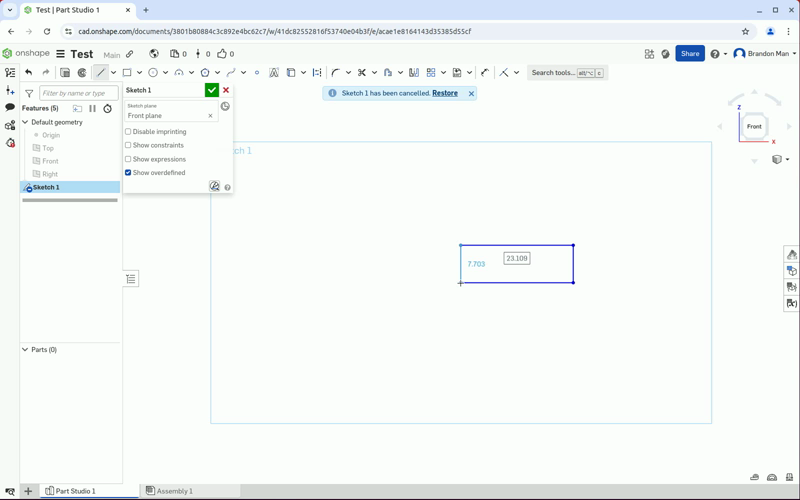
key_up(shift)
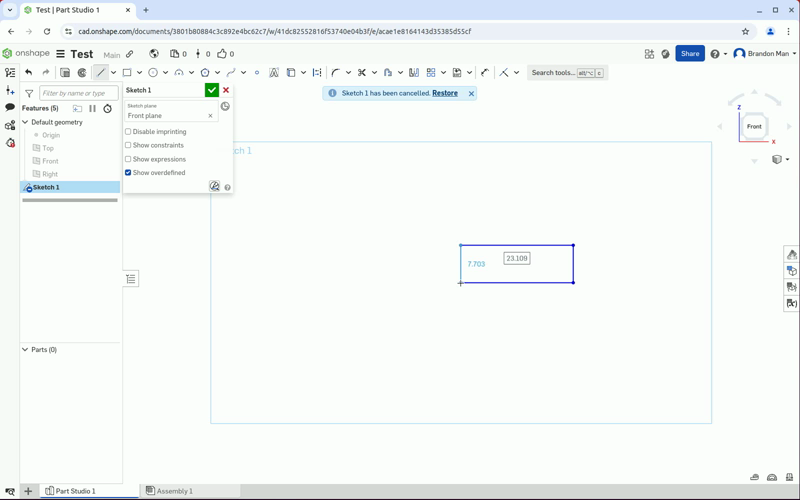
click(460, 282)
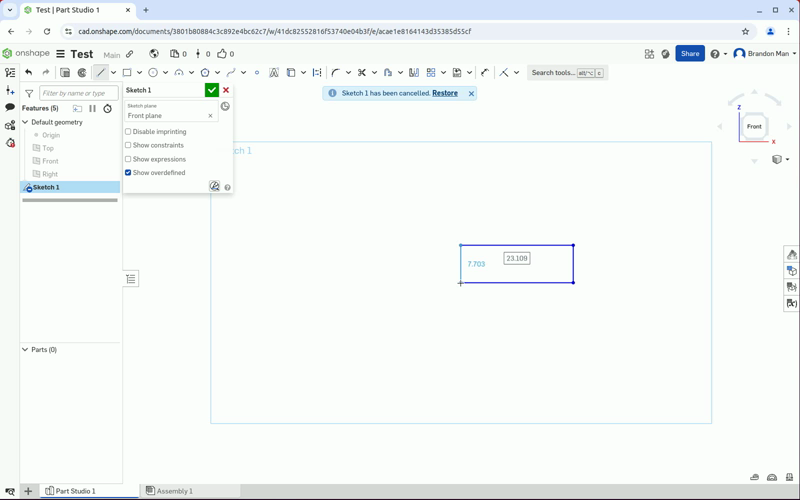
key(esc)
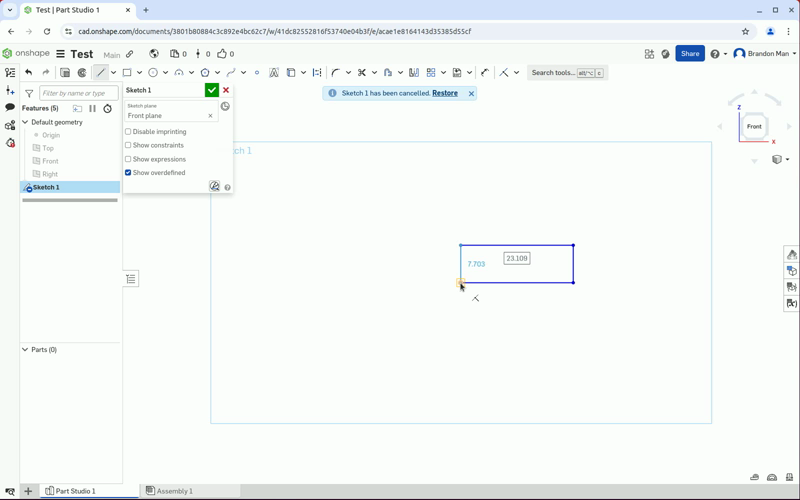
mouse_move(494, 255)
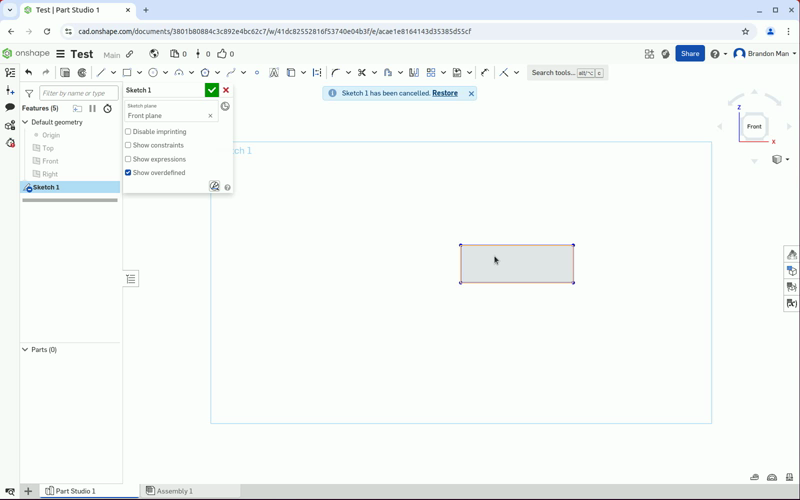
click(494, 255)
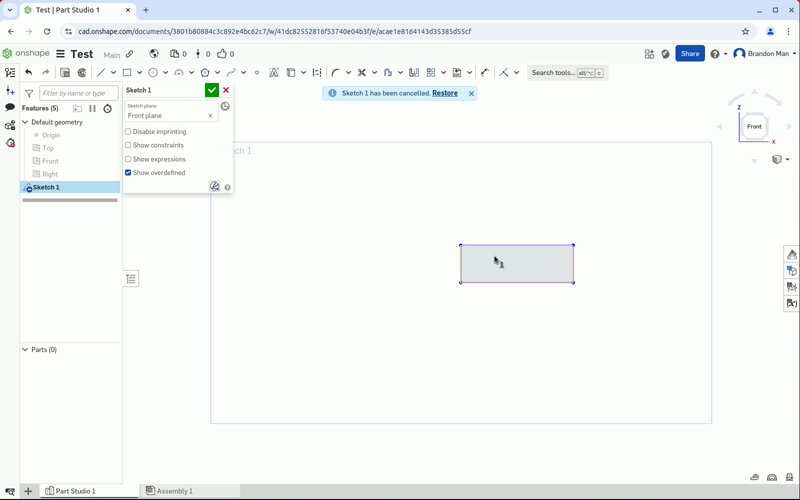
mouse_move(73, 352)
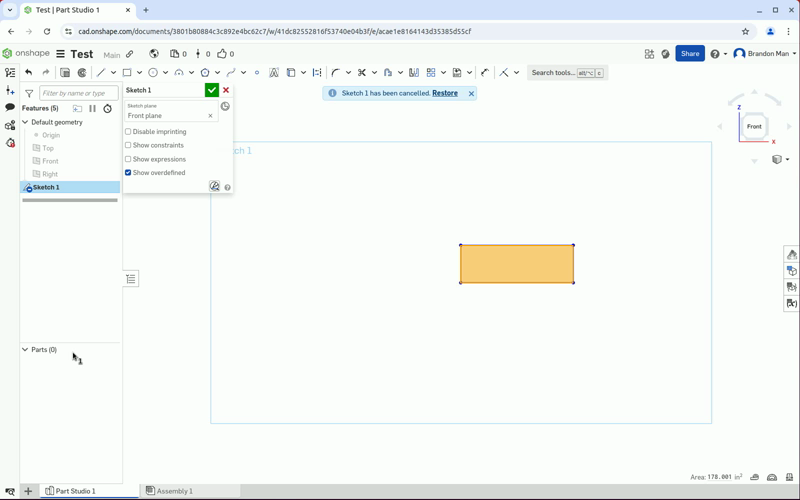
key(shift+y)
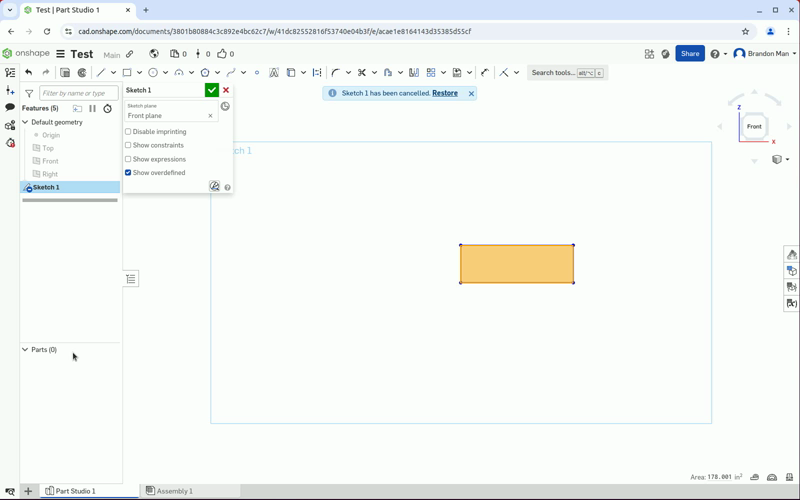
key(shift+e)
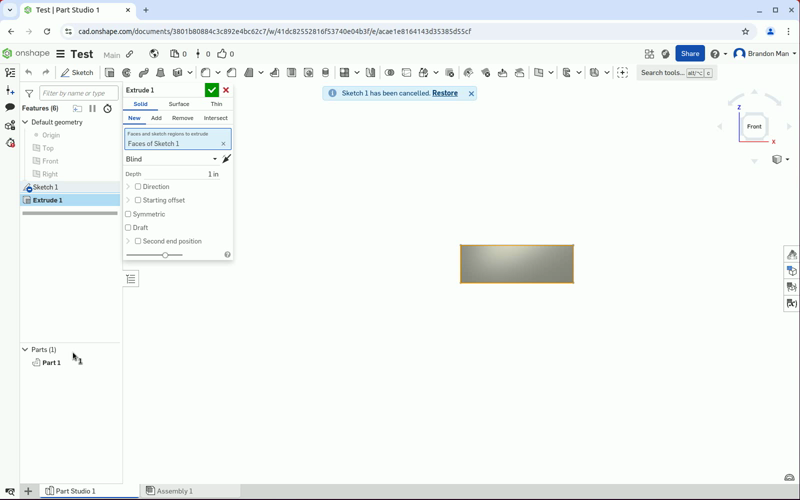
mouse_move(143, 106)
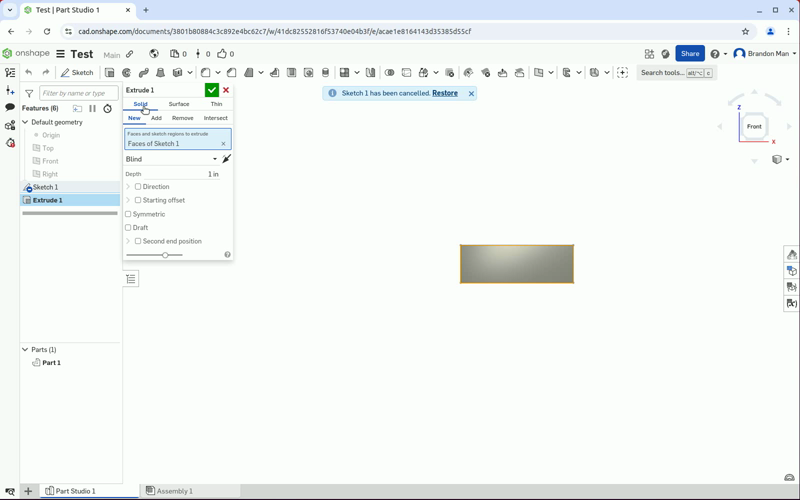
click(143, 106)
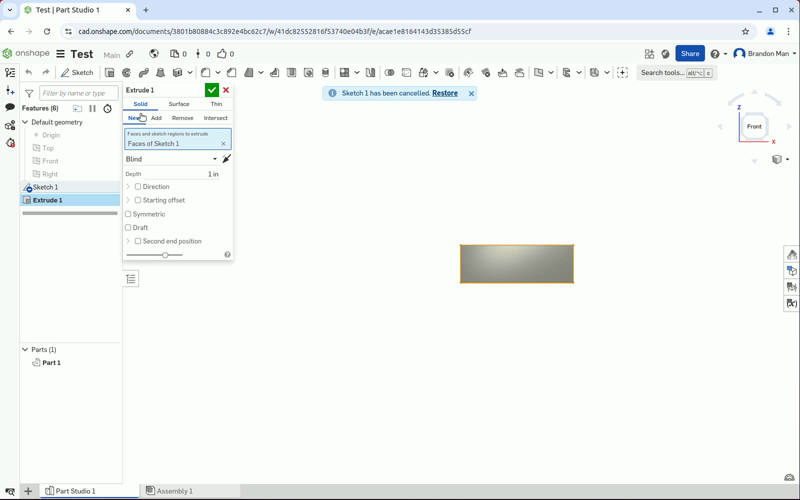
mouse_move(137, 120)
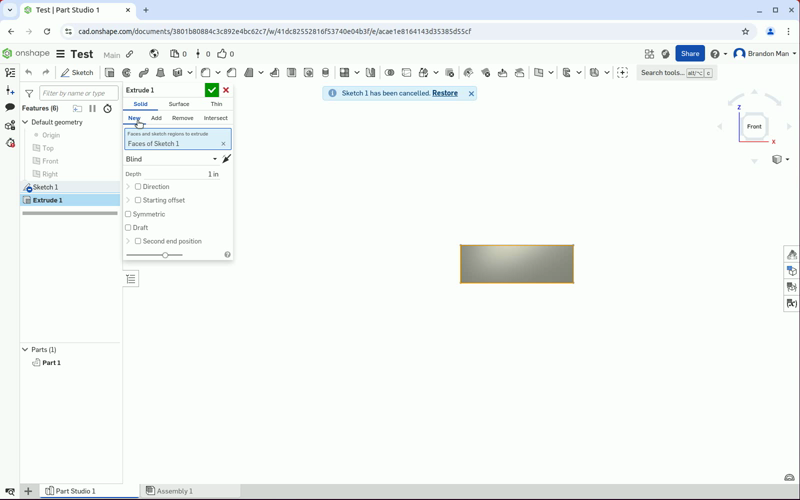
click(137, 120)
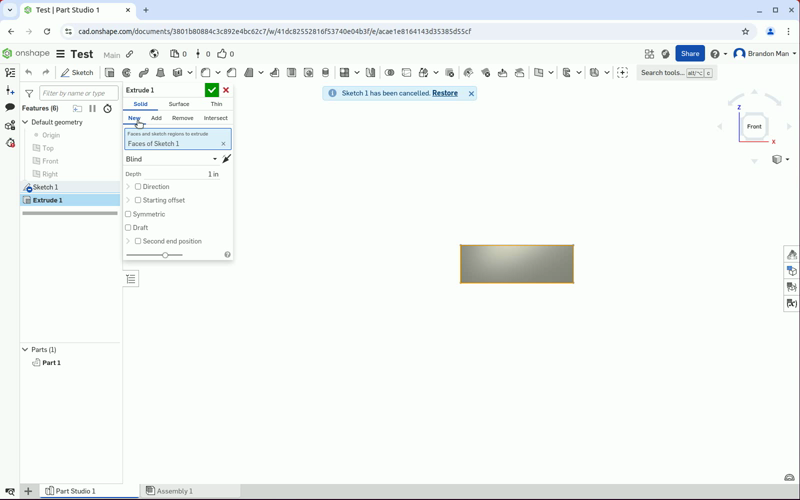
key(tab, 4)
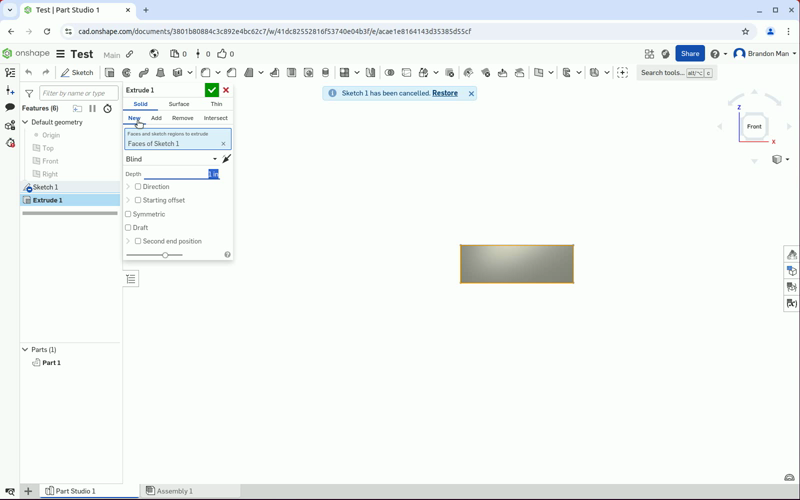
text(11.554)
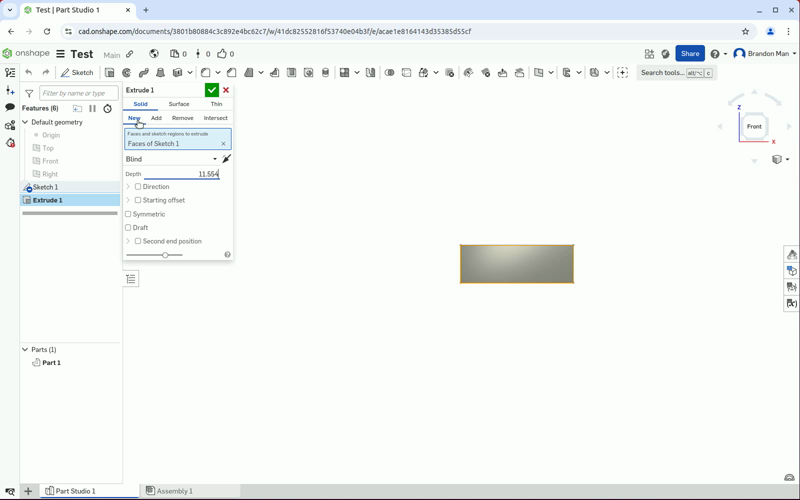
key(enter)
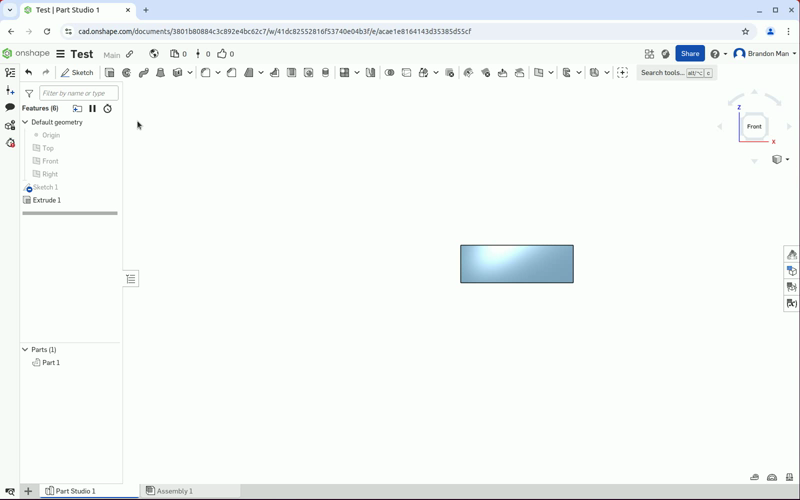
key(shift+h)
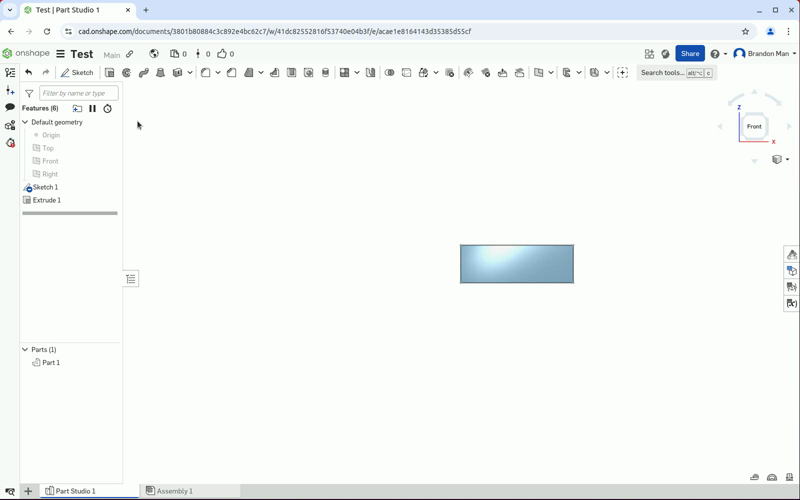
key(shift+h)
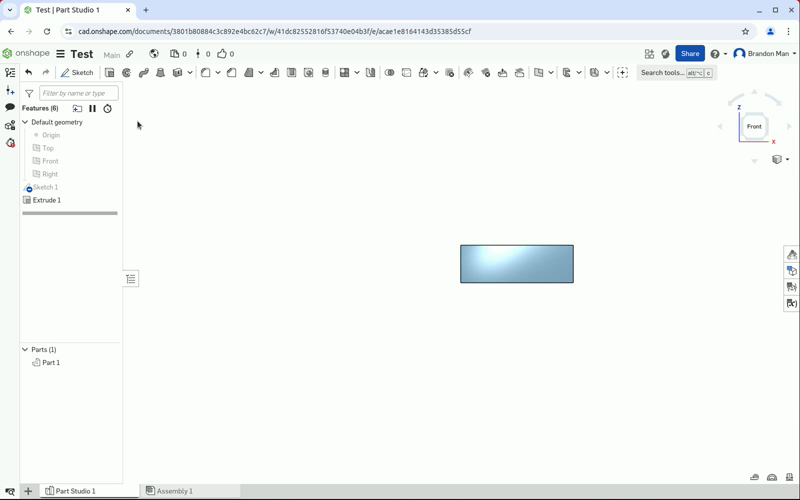
mouse_move(73, 189)
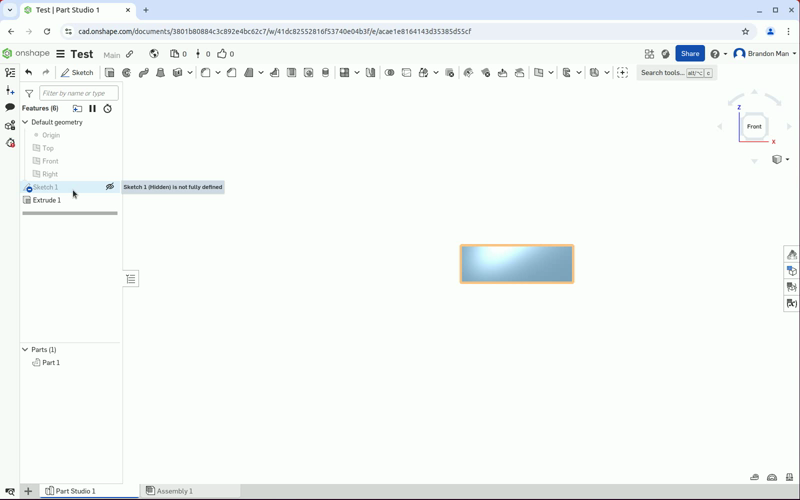
click(73, 189)
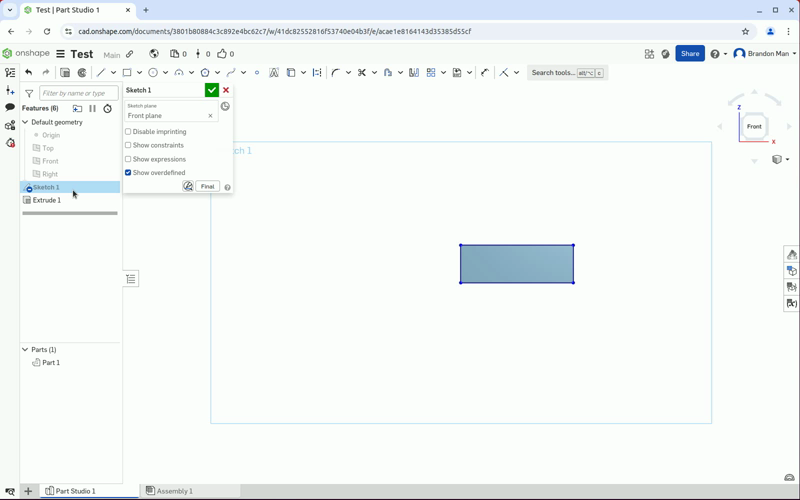
mouse_move(229, 92)
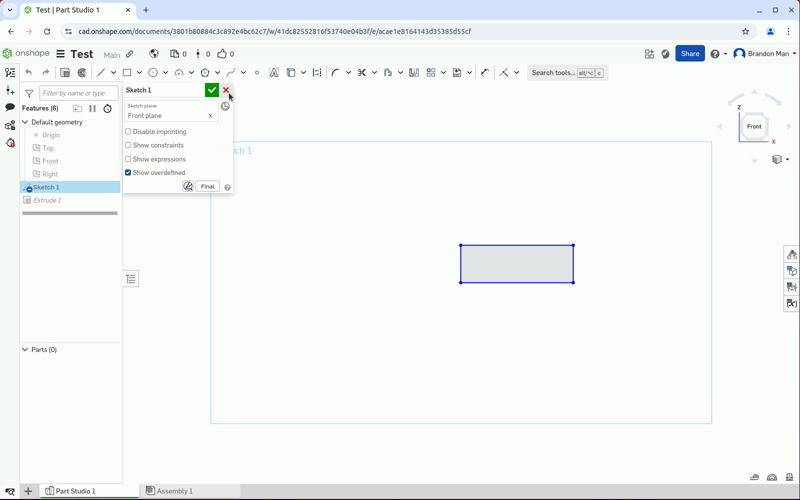
click(229, 92)
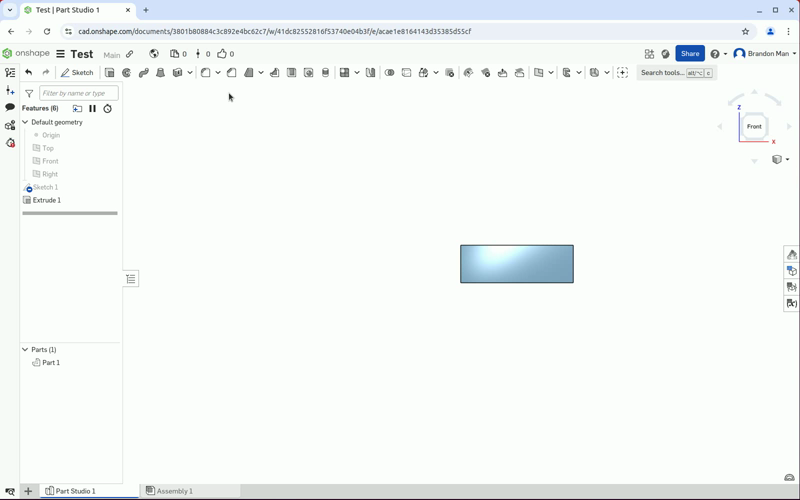
mouse_move(541, 75)
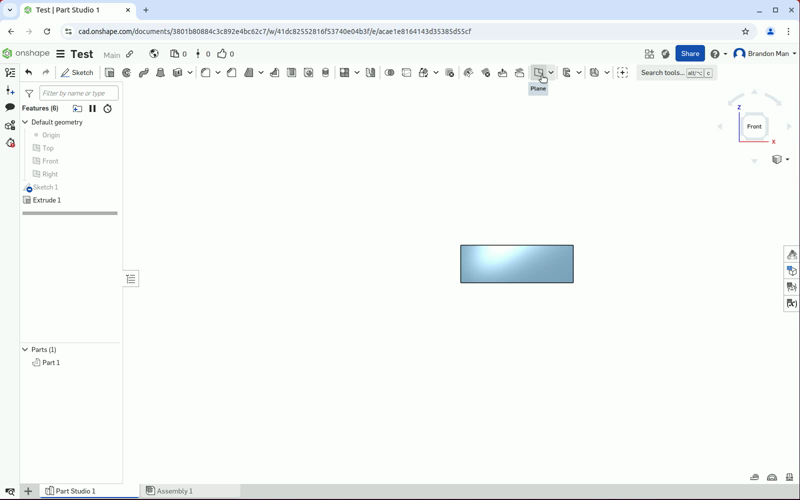
click(541, 75)
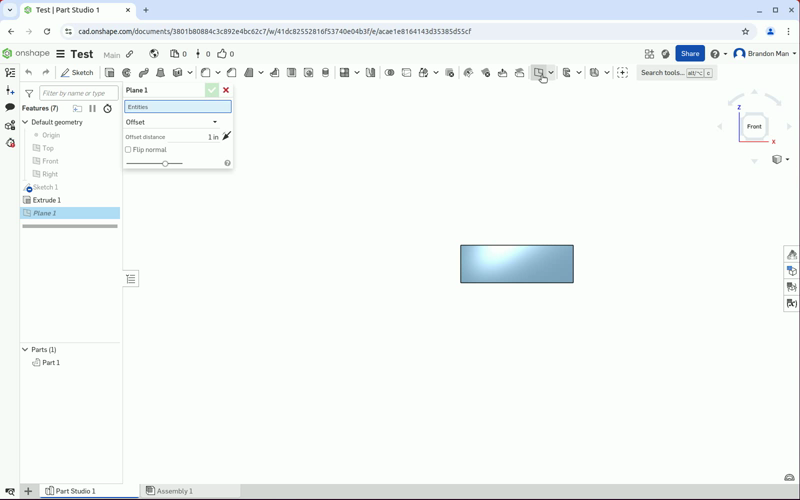
mouse_move(73, 163)
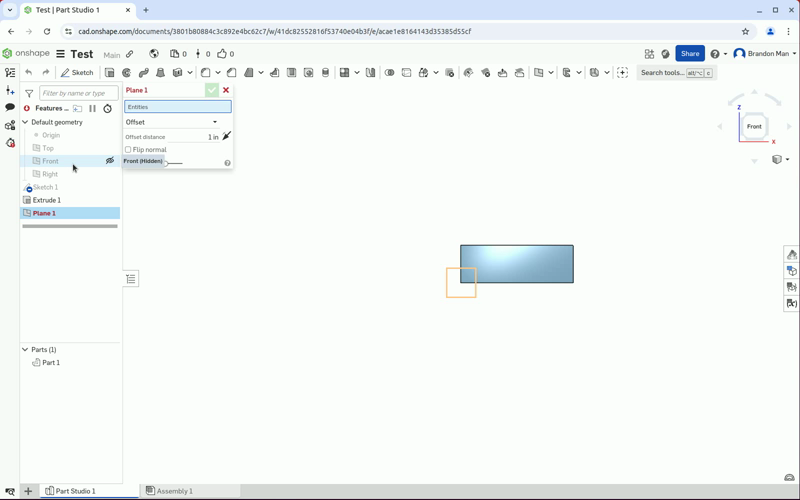
click(73, 163)
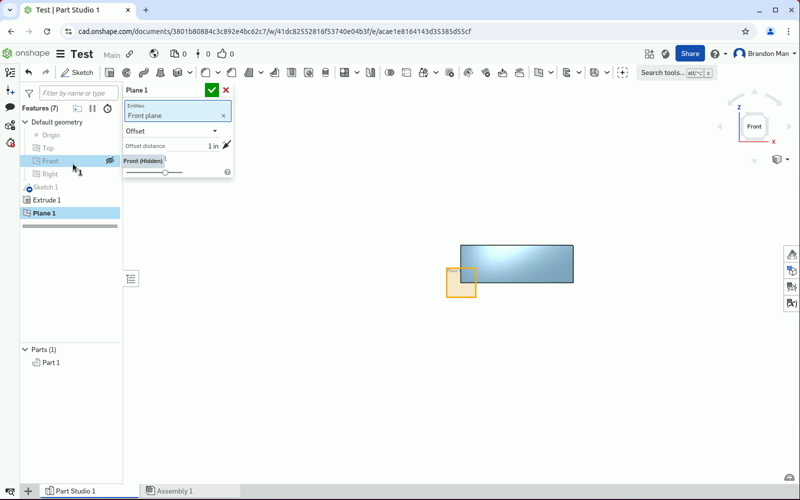
key(tab, 2)
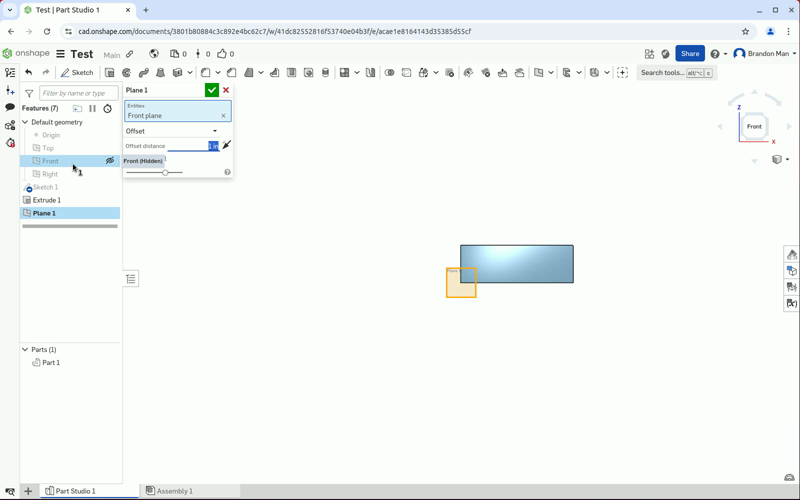
text(11.554)
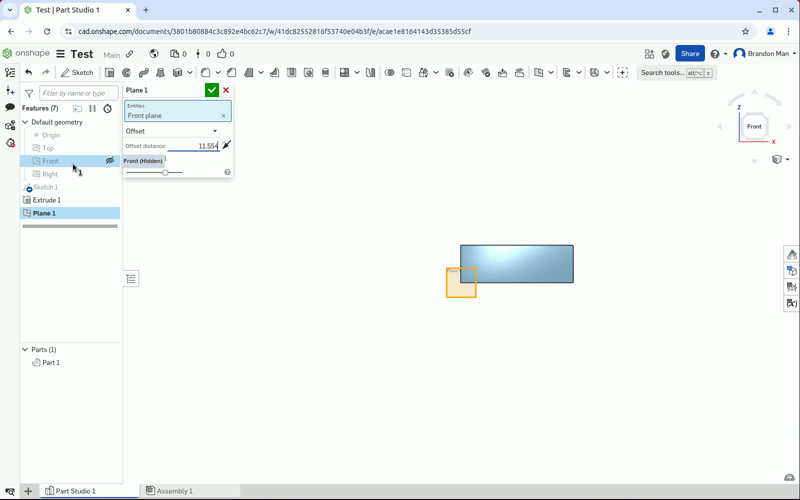
key(enter, 2)
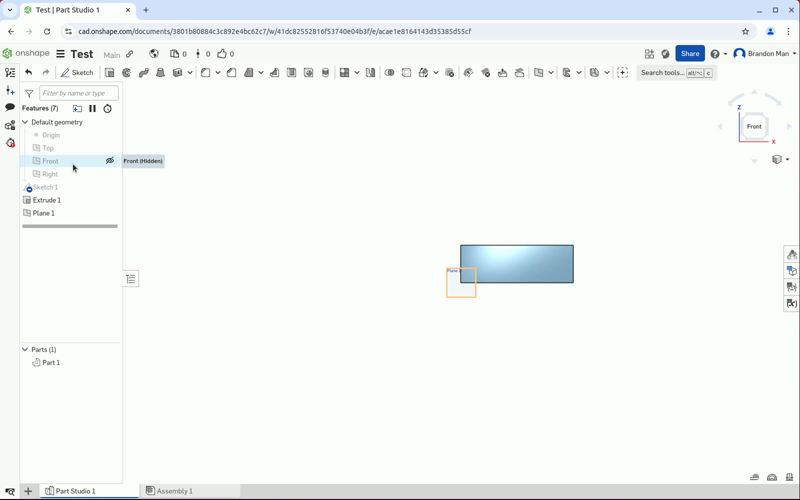
key(shift+s)
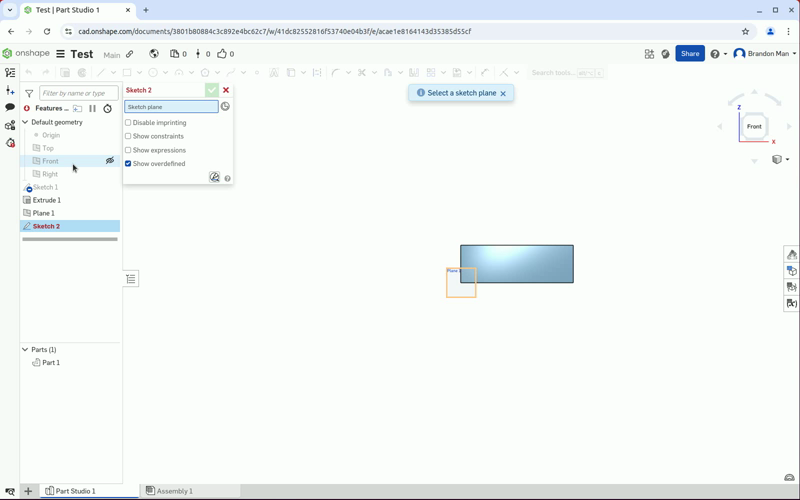
mouse_move(73, 215)
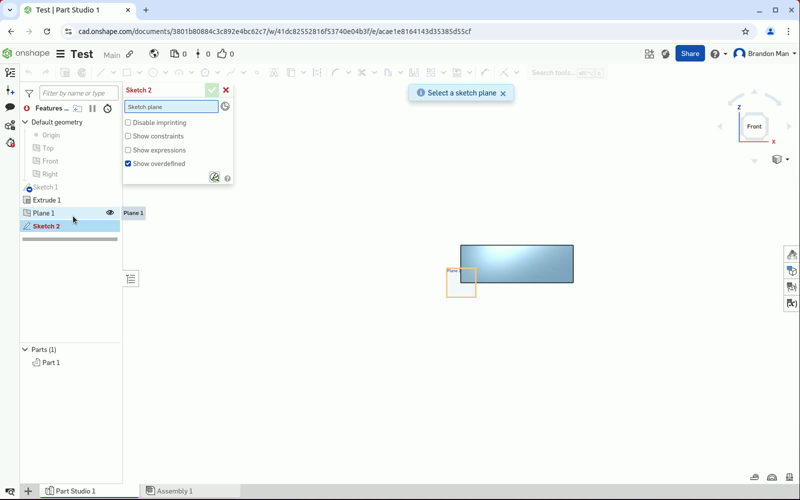
click(73, 215)
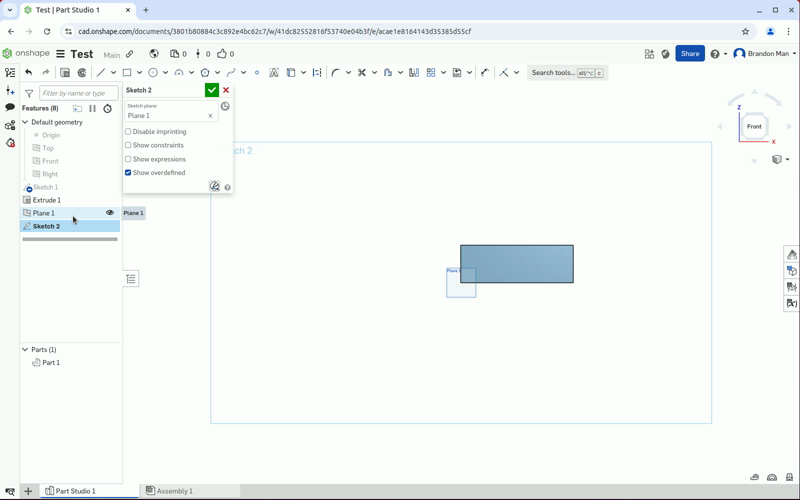
mouse_move(73, 352)
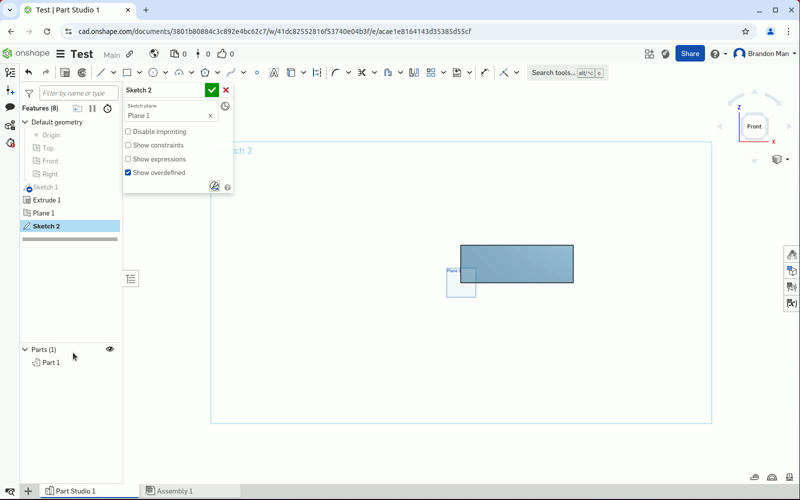
key(y)
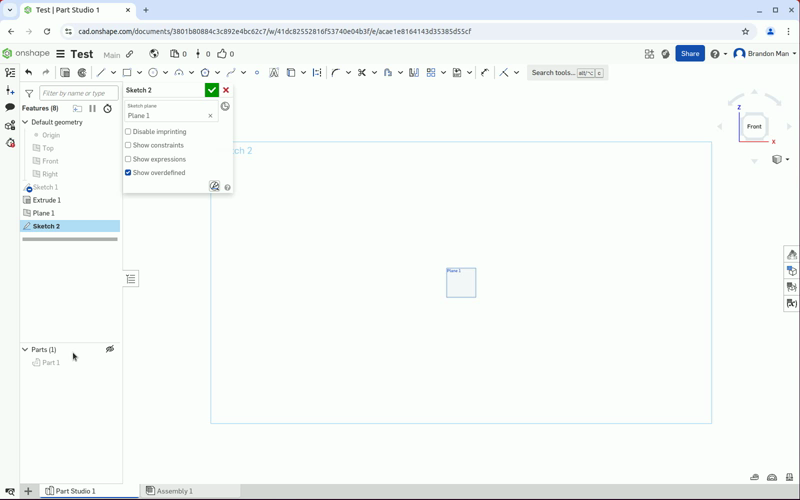
key(l)
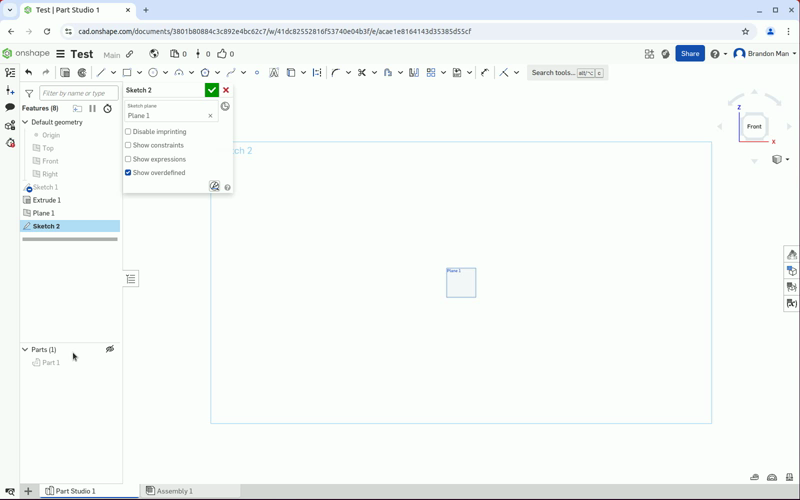
key_down(shift)
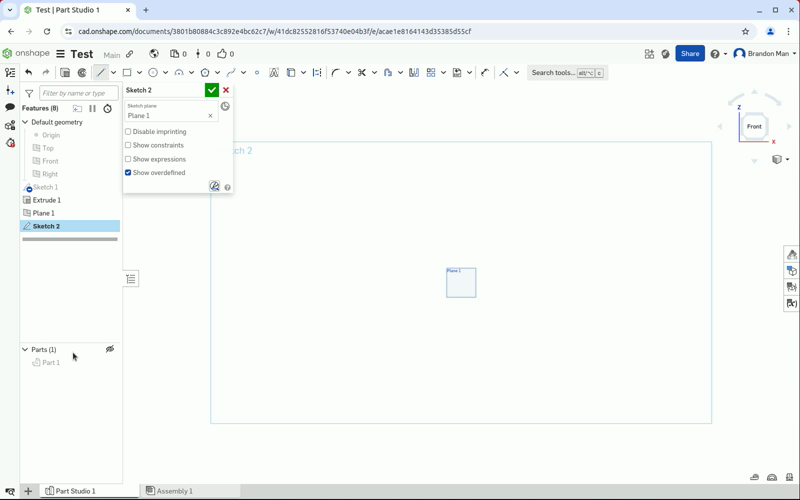
mouse_move(516, 264)
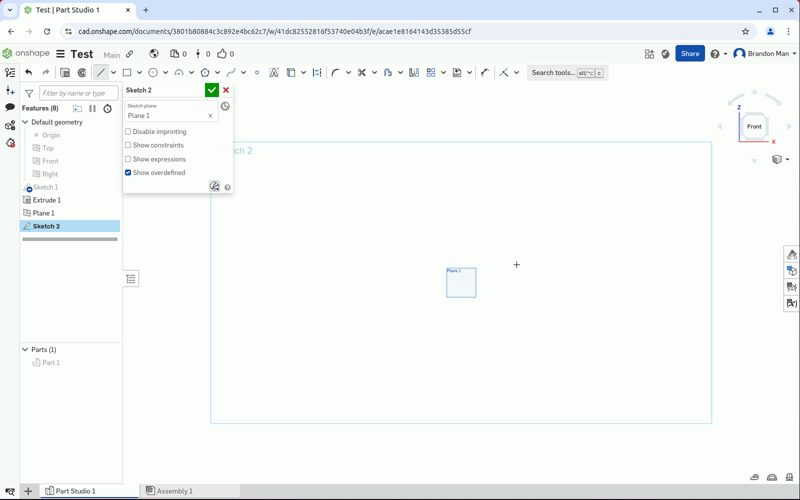
click(516, 264)
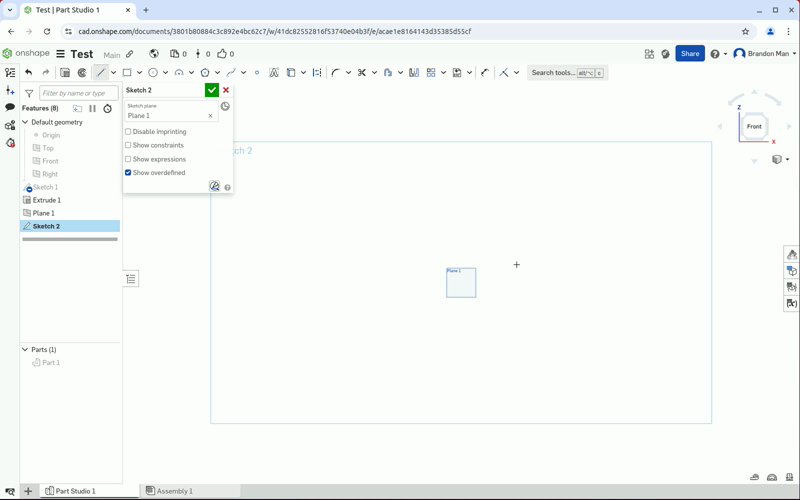
key_up(shift)
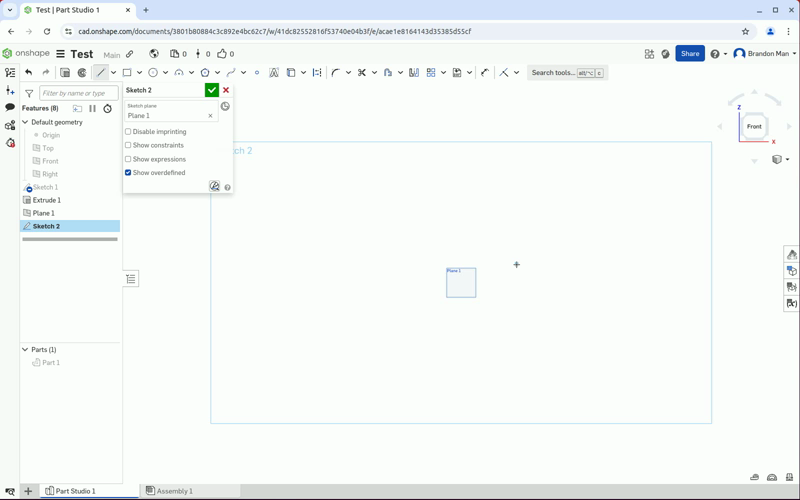
key_down(shift)
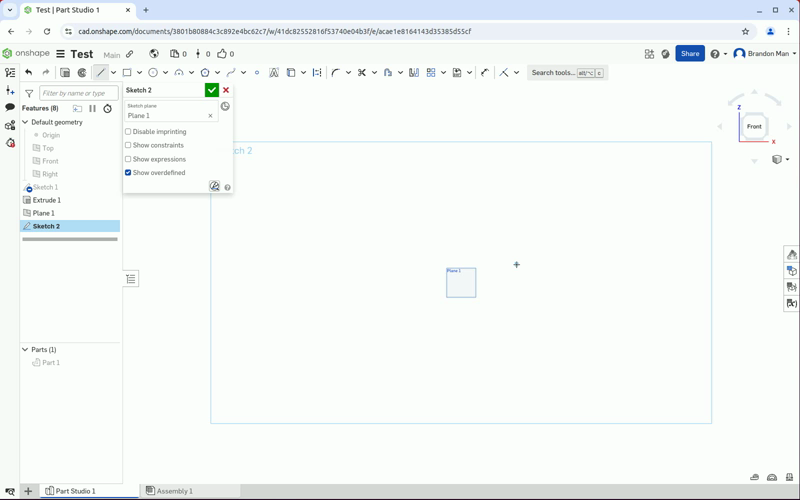
mouse_move(546, 264)
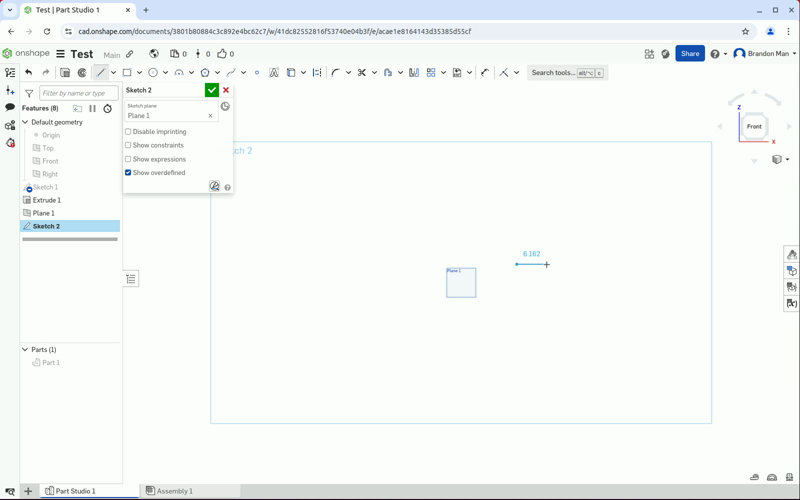
mouse_move(573, 264)
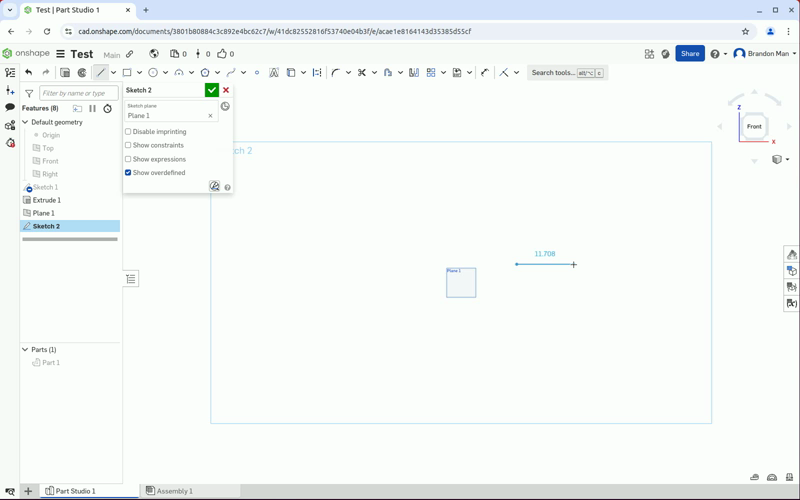
click(573, 264)
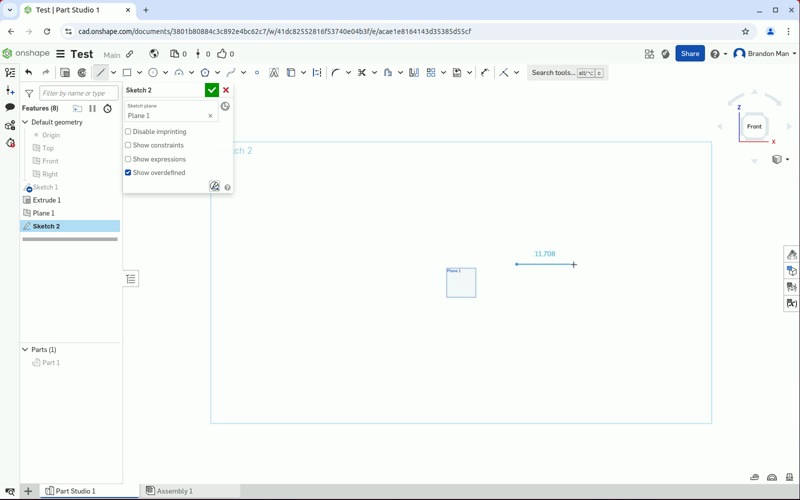
key_up(shift)
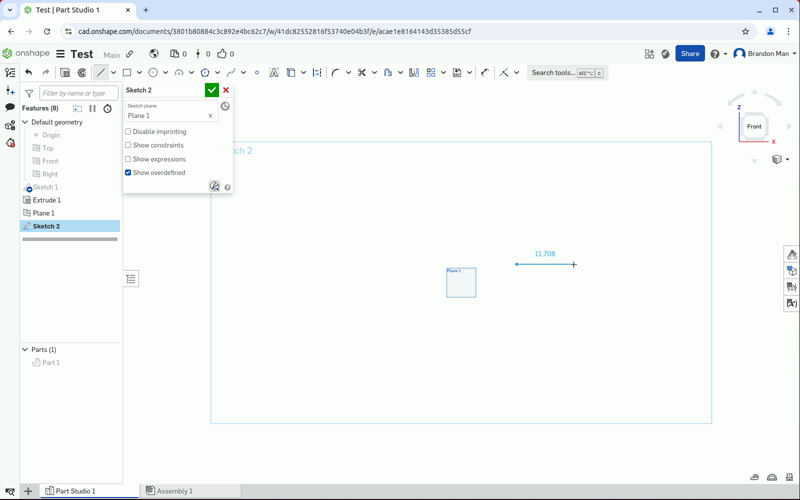
key_down(shift)
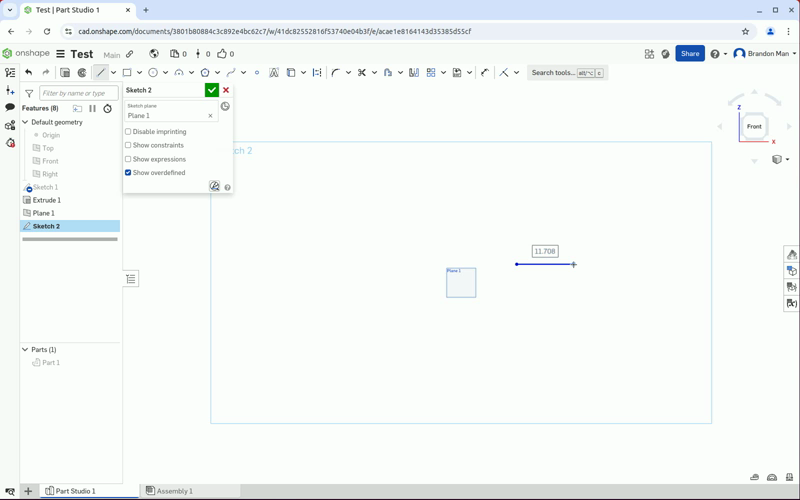
mouse_move(589, 264)
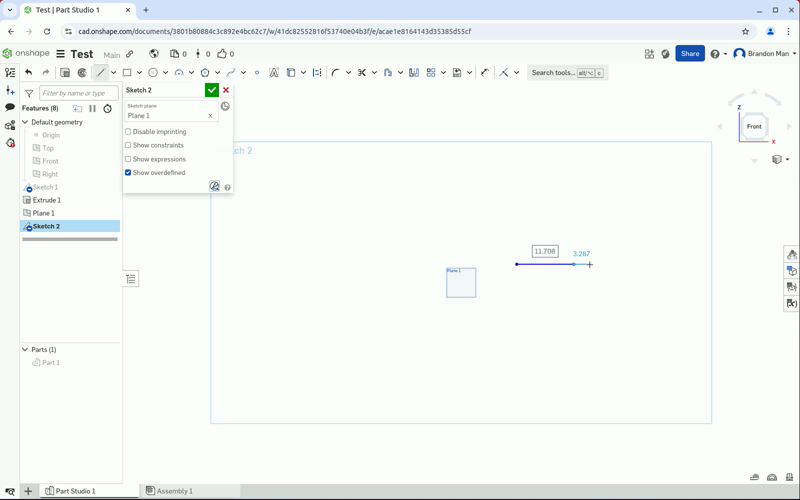
mouse_move(573, 245)
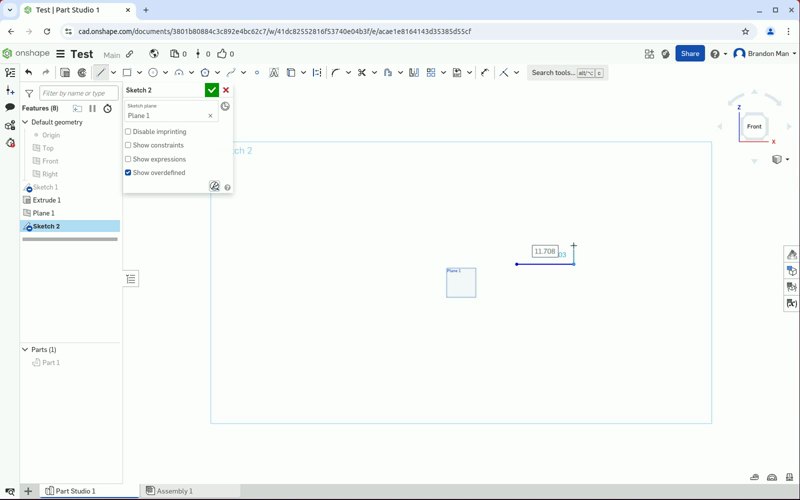
click(573, 245)
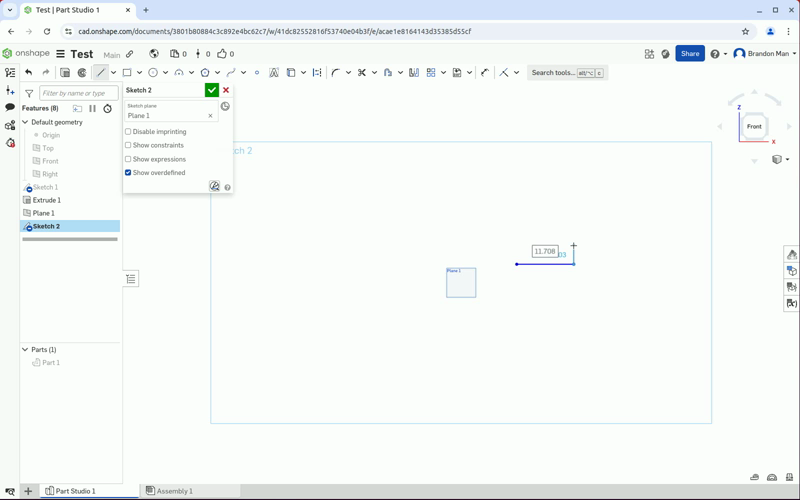
key_up(shift)
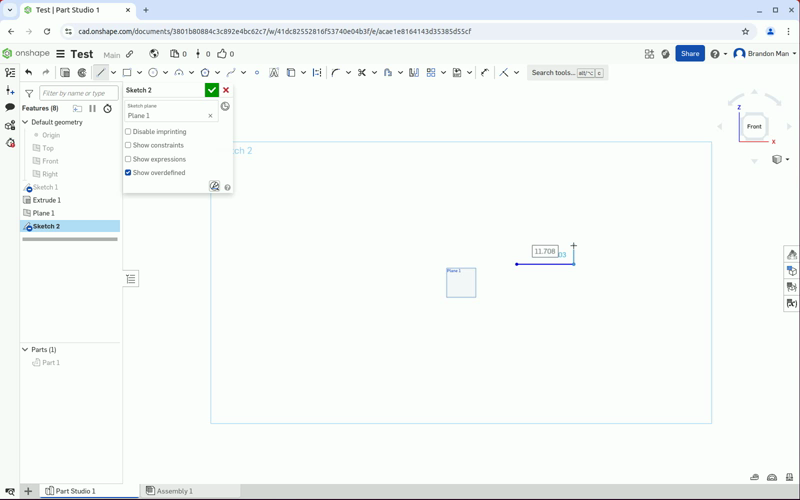
key_down(shift)
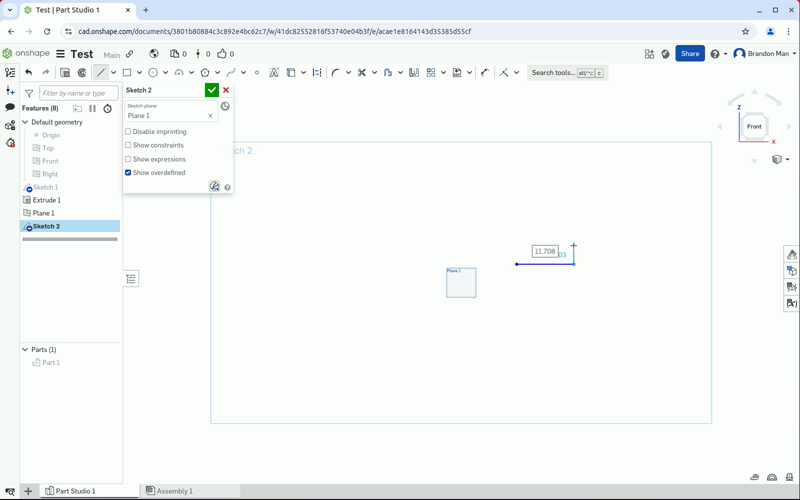
mouse_move(589, 245)
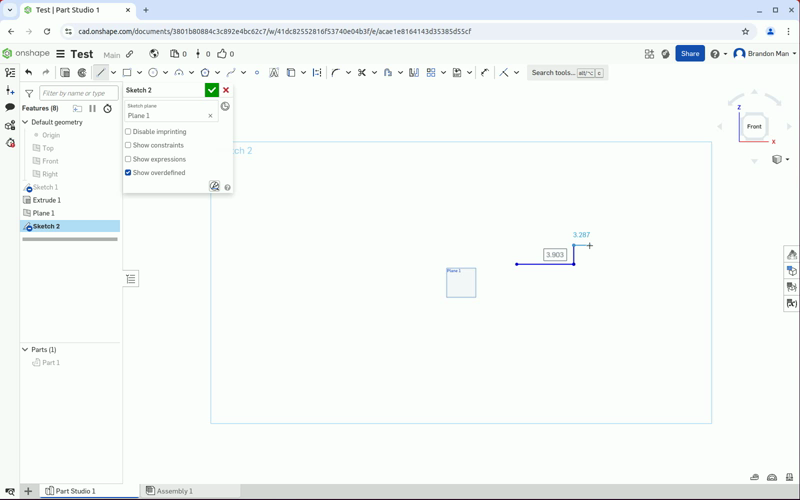
mouse_move(516, 245)
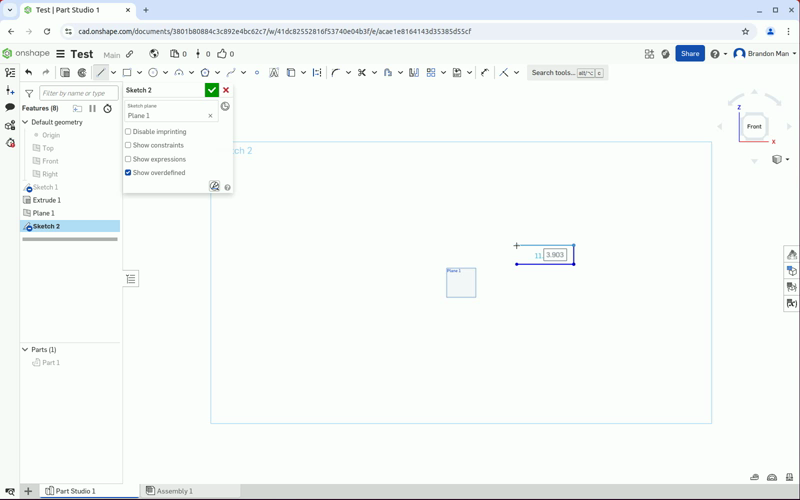
click(516, 245)
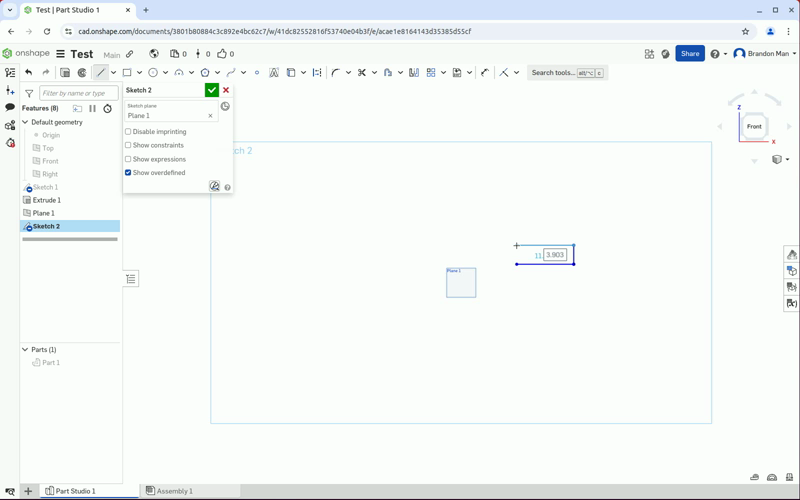
key_up(shift)
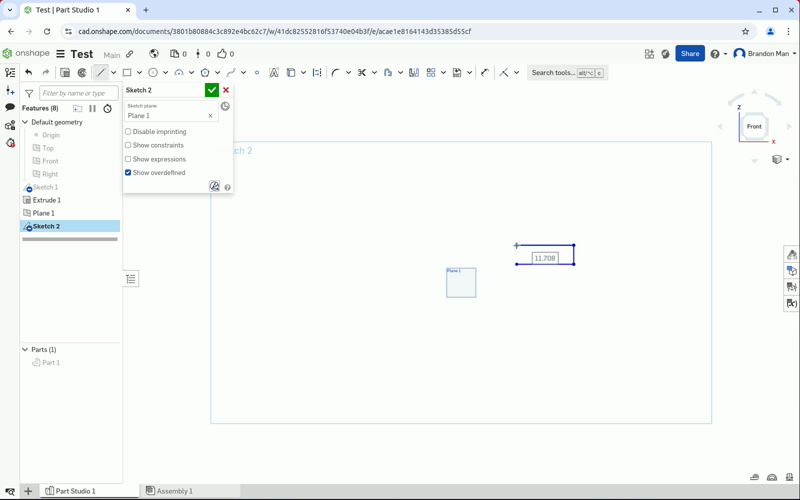
mouse_move(546, 245)
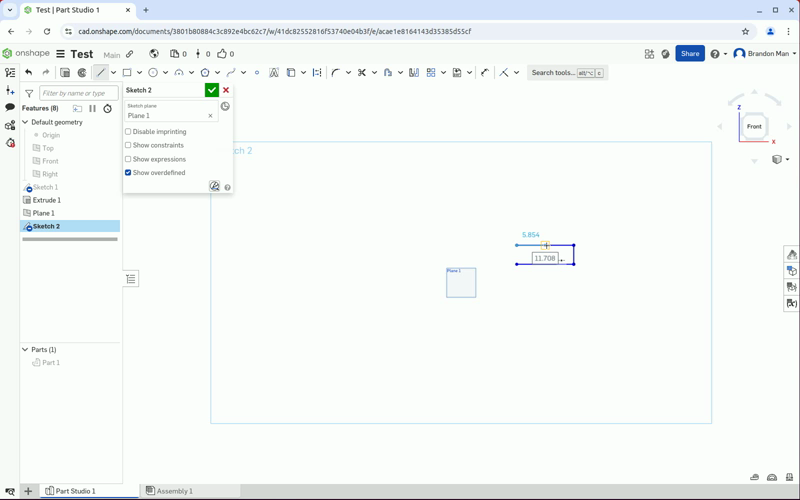
key_down(shift)
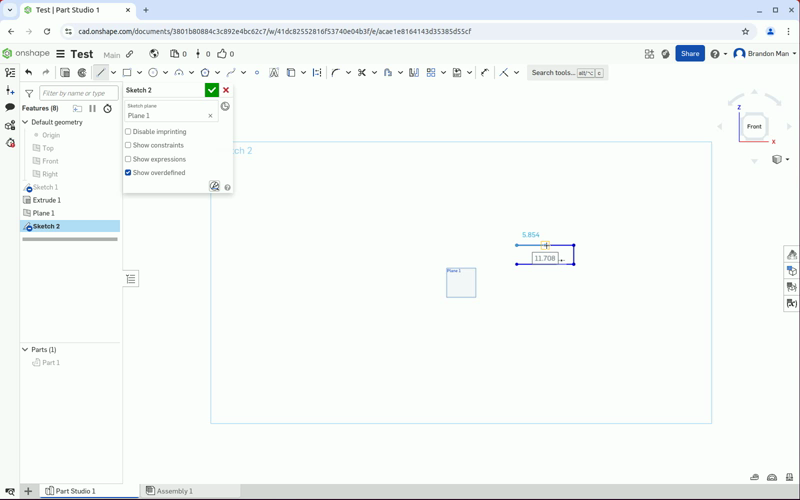
mouse_move(516, 264)
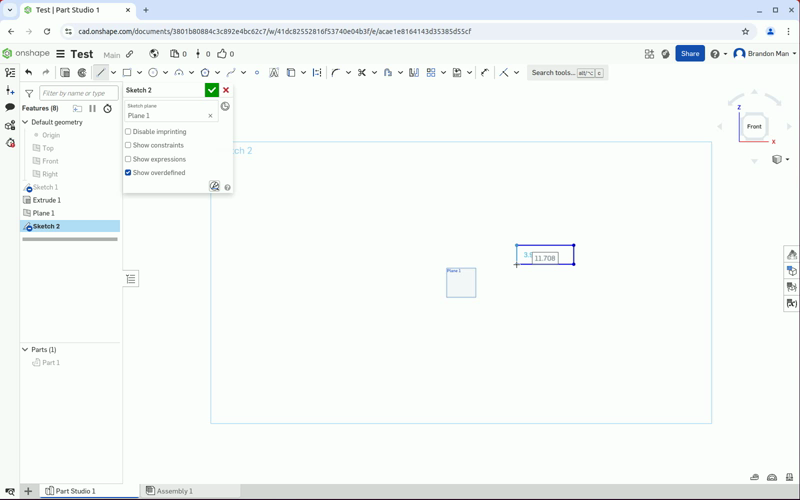
key_up(shift)
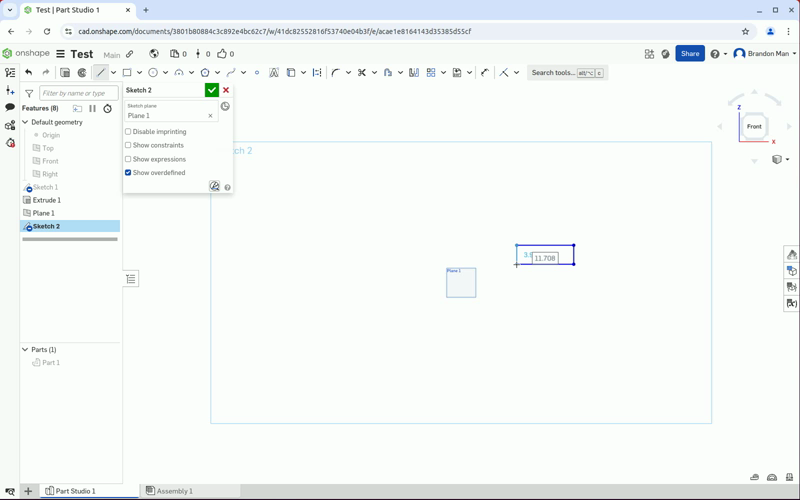
click(516, 264)
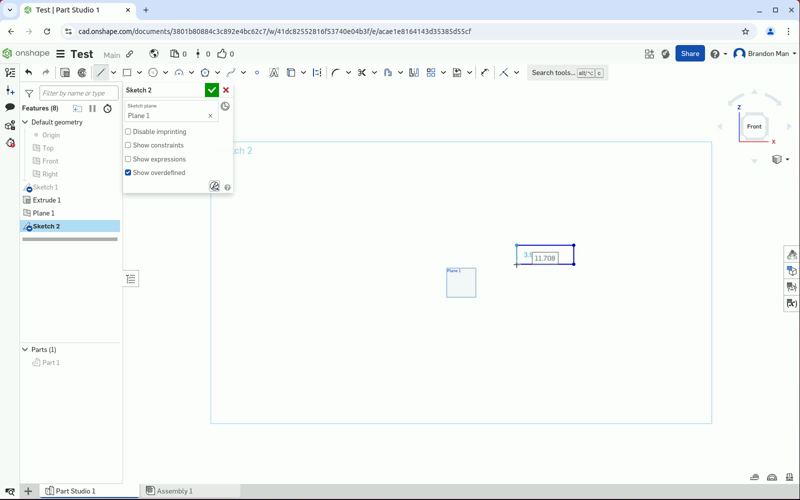
key(esc)
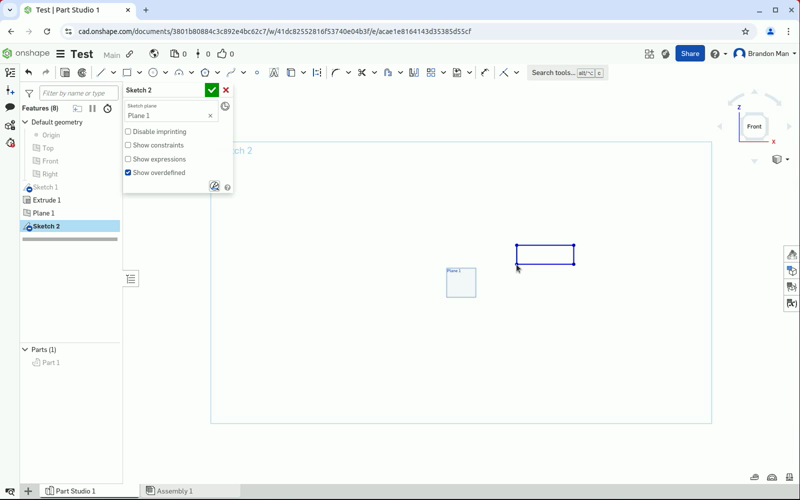
mouse_move(554, 260)
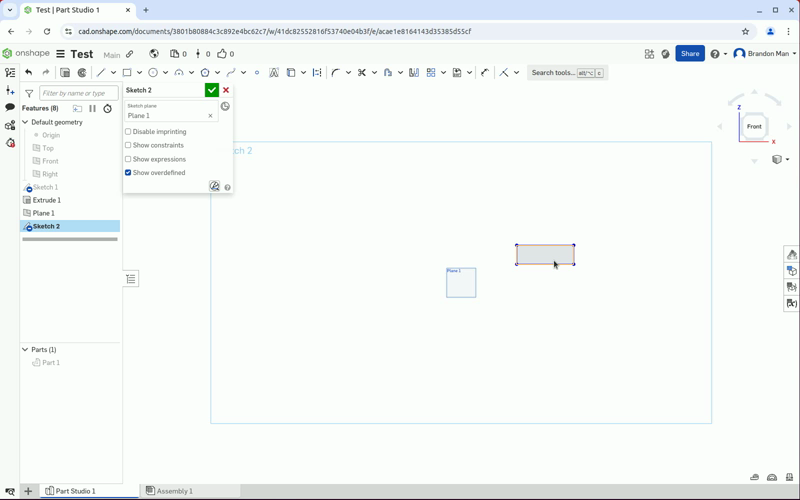
scroll(6)
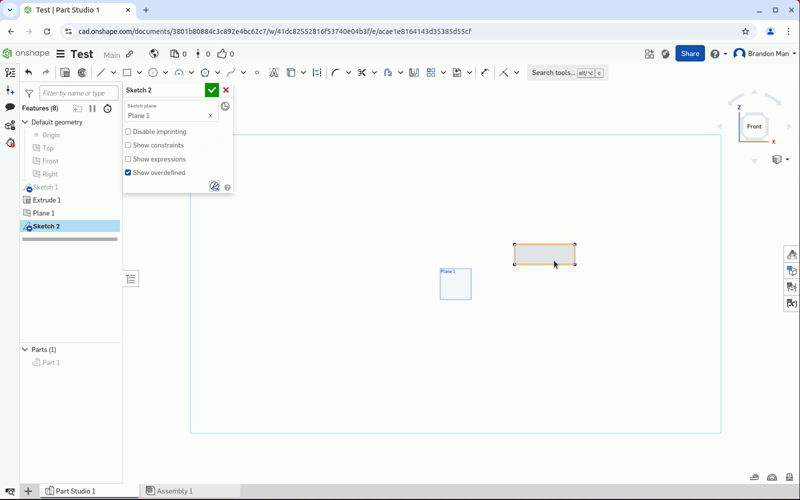
scroll(6)
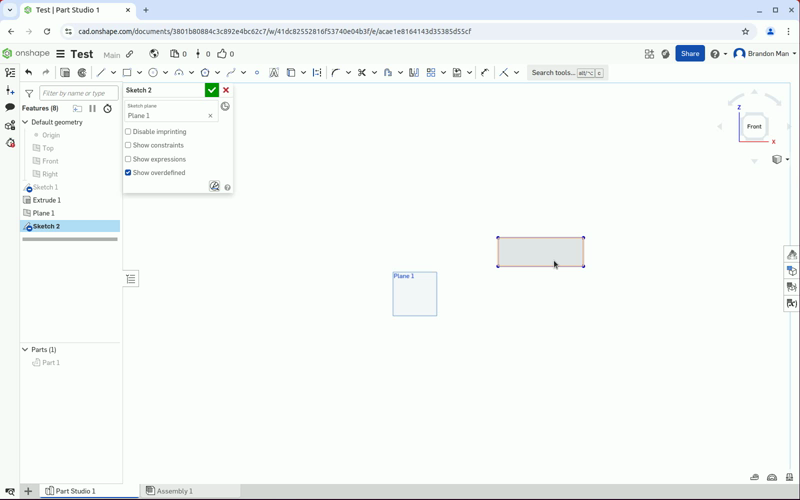
scroll(6)
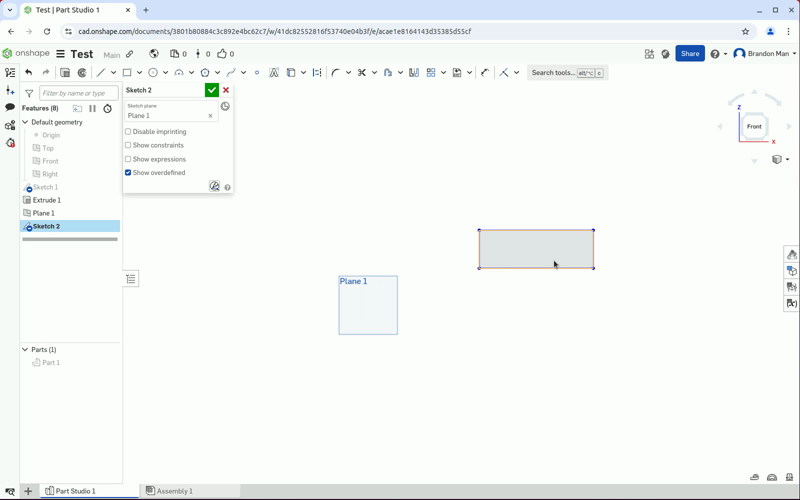
scroll(6)
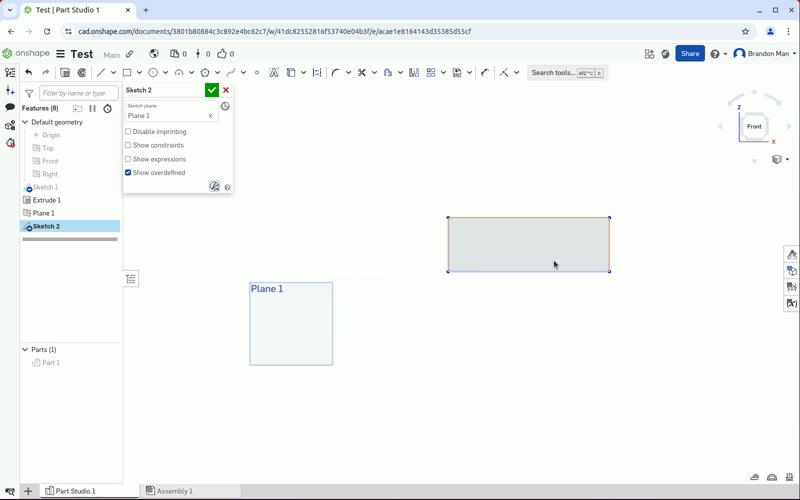
scroll(6)
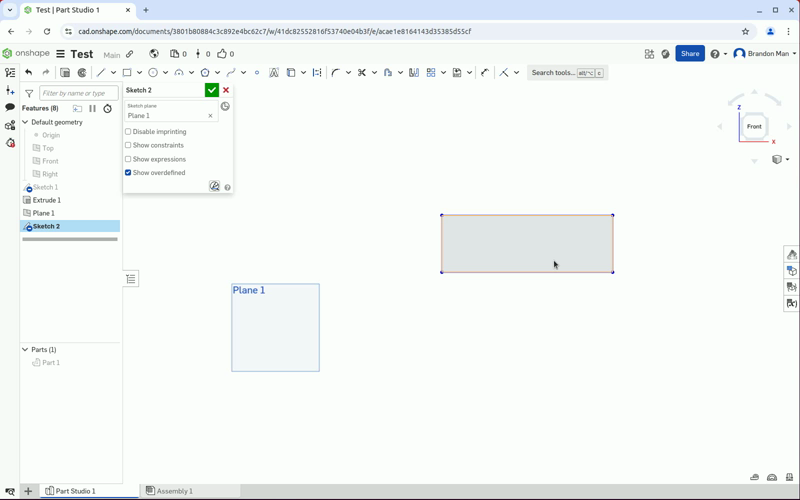
scroll(6)
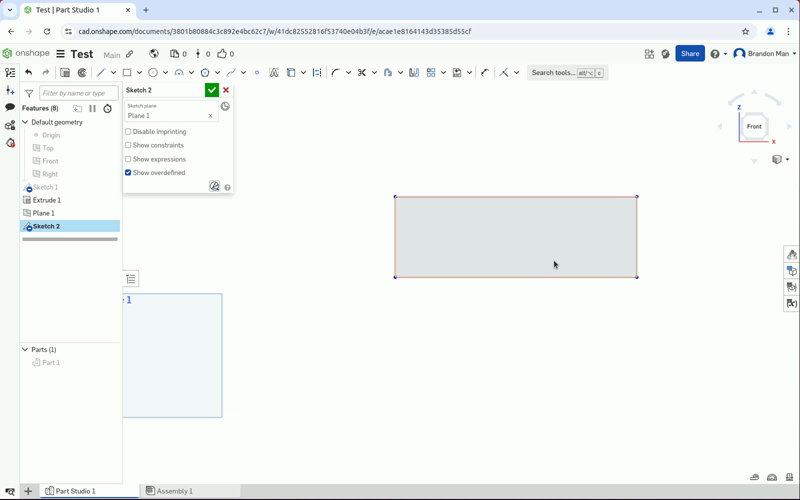
scroll(6)
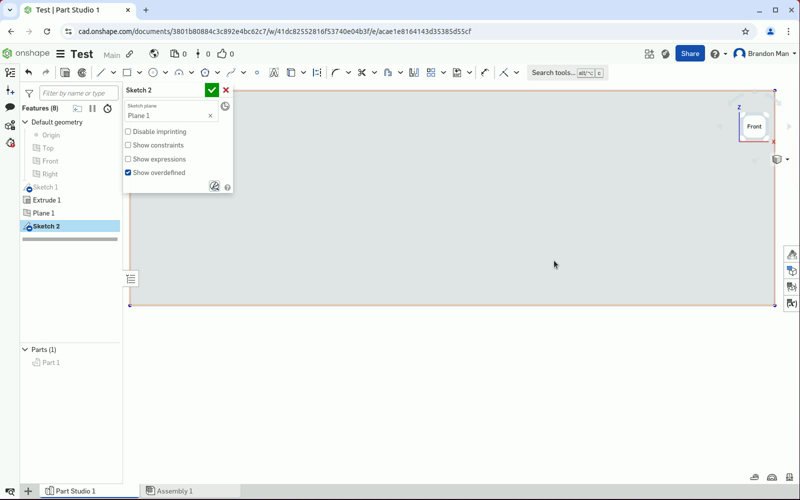
click(554, 260)
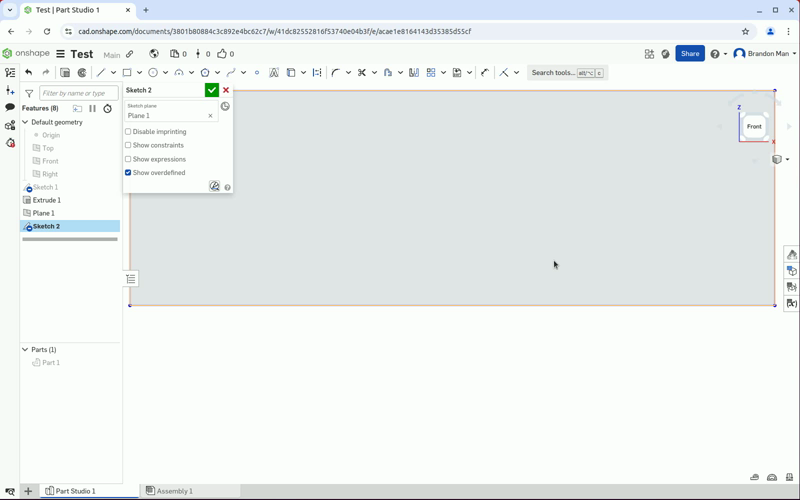
scroll(-6)
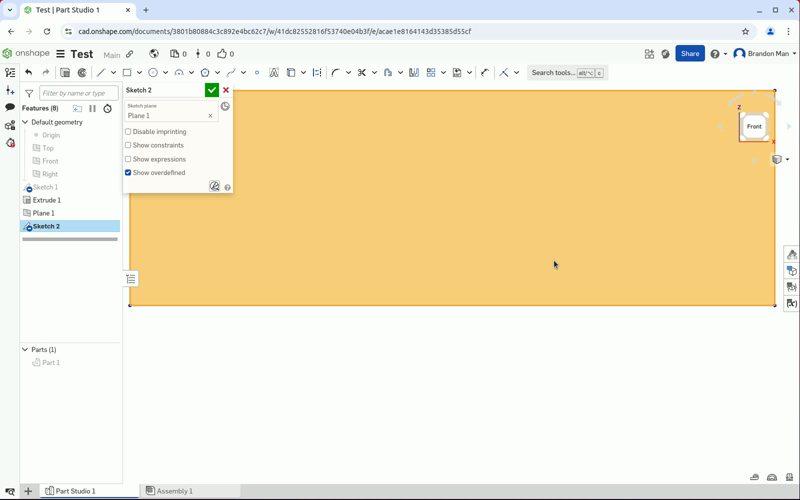
scroll(-6)
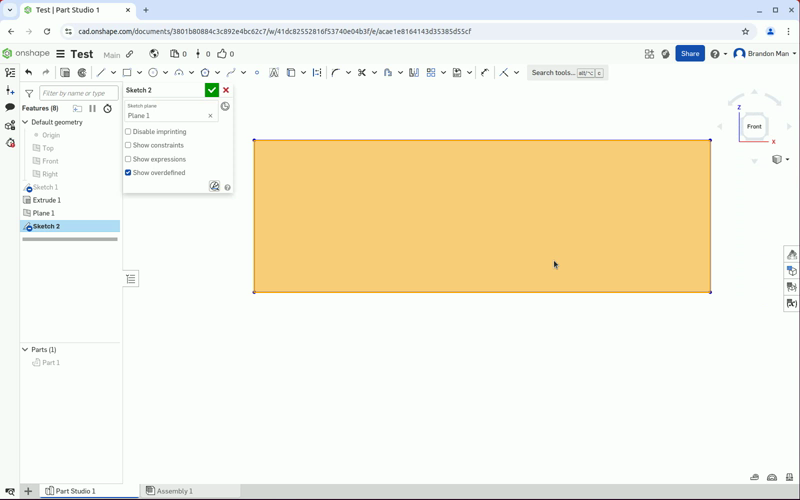
scroll(-6)
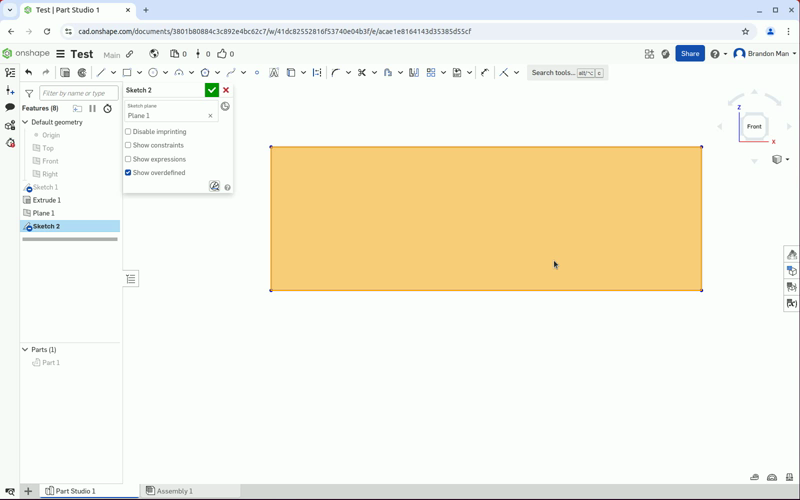
scroll(-6)
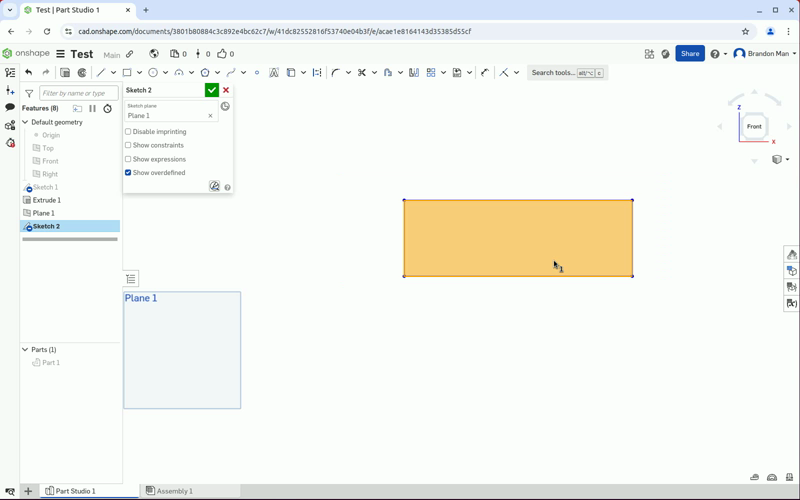
scroll(-6)
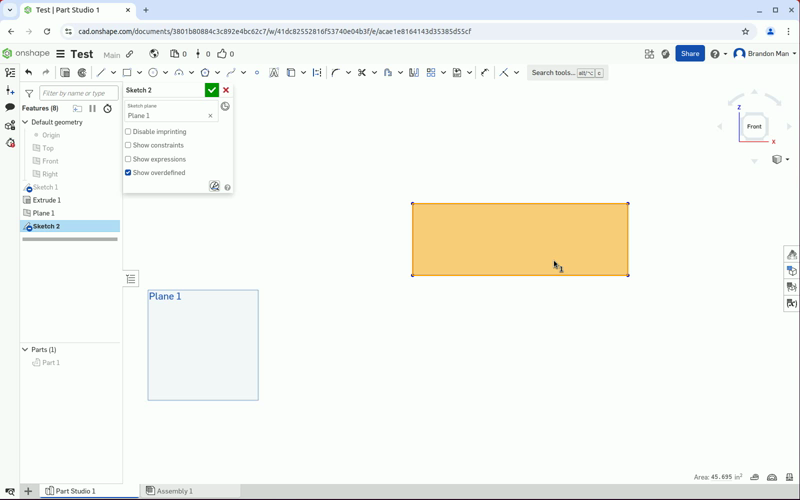
scroll(-6)
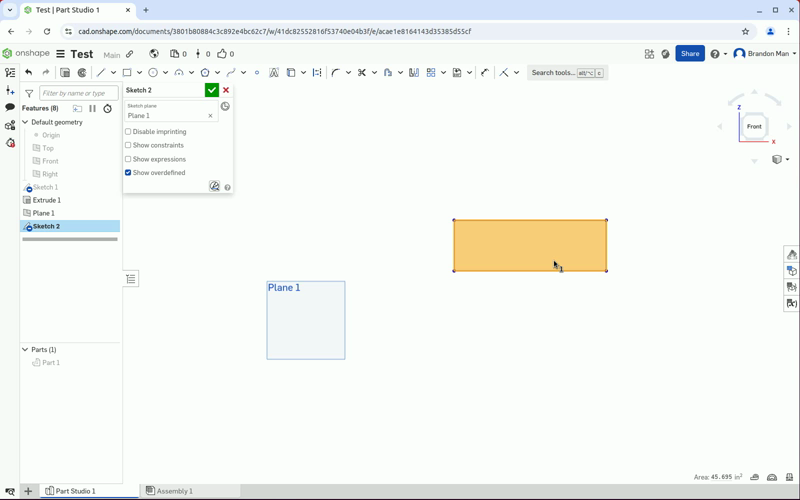
scroll(-6)
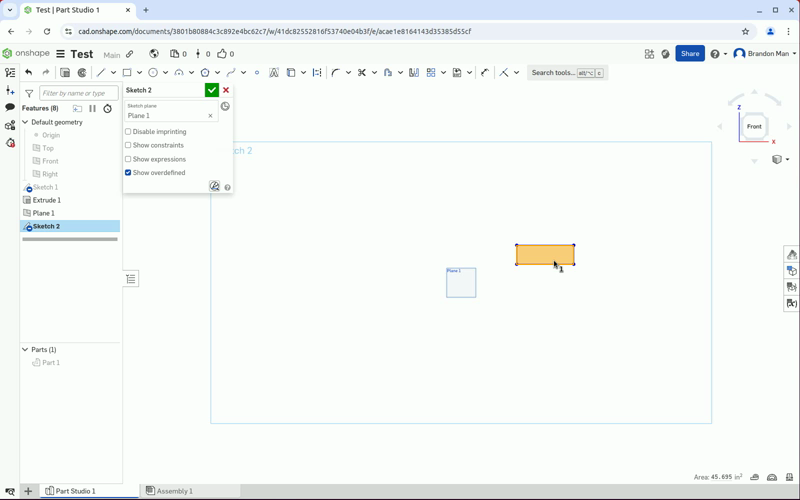
mouse_move(73, 352)
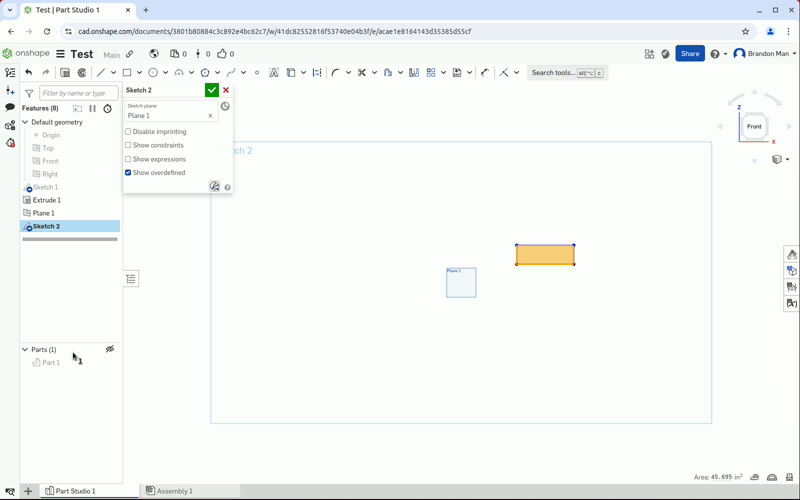
key(shift+y)
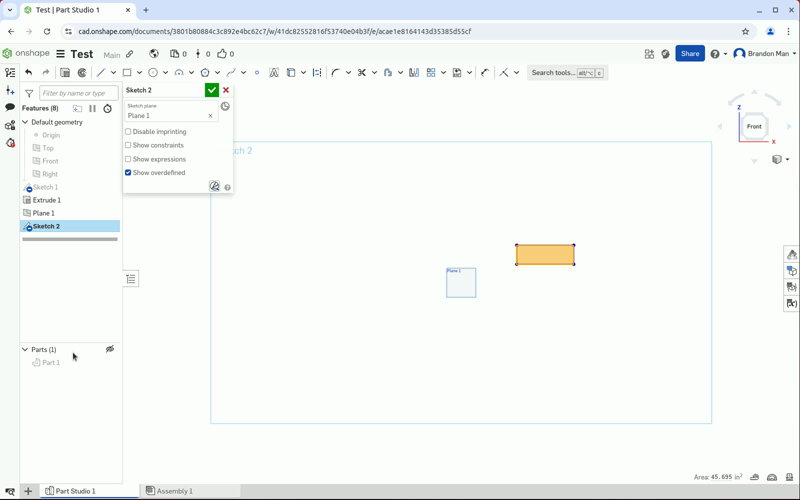
key(shift+e)
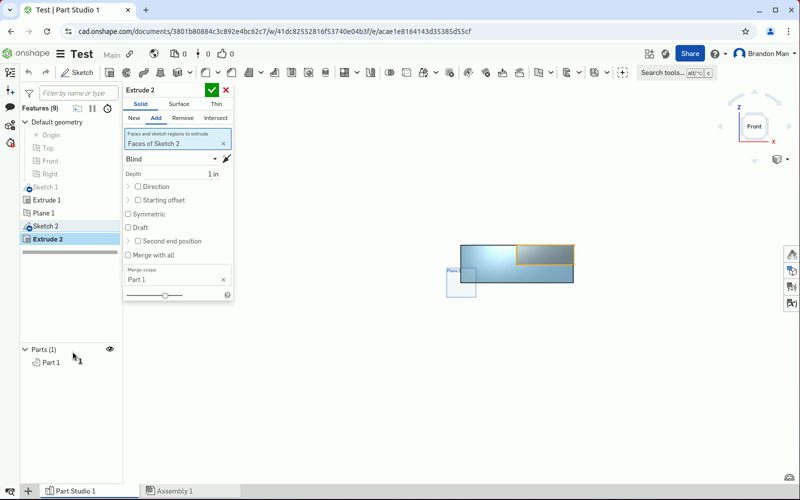
mouse_move(143, 106)
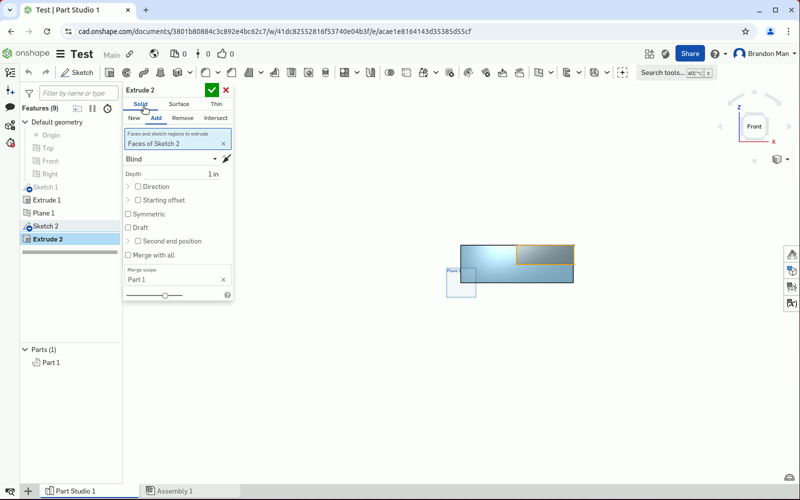
click(143, 106)
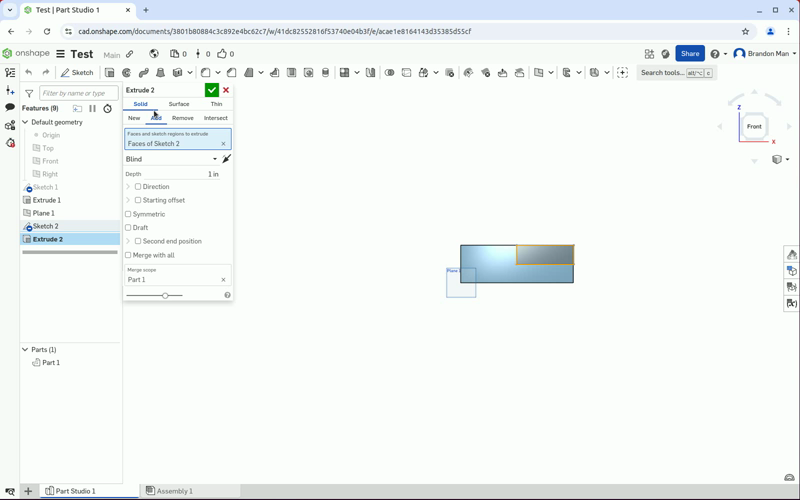
mouse_move(186, 120)
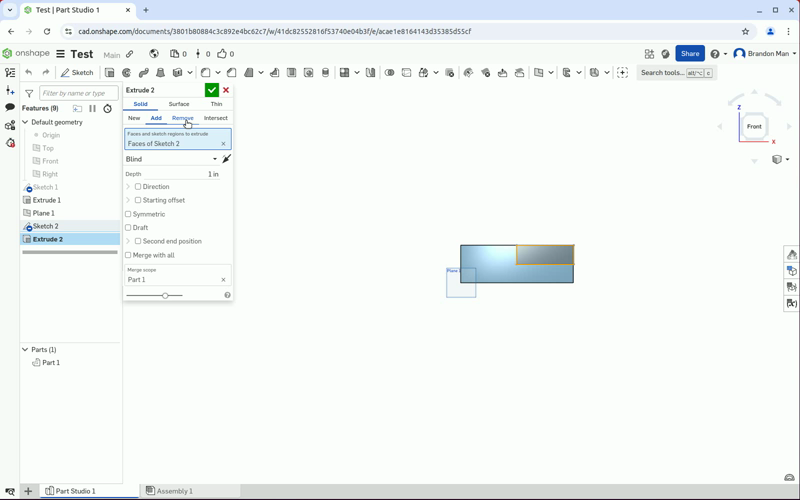
click(186, 120)
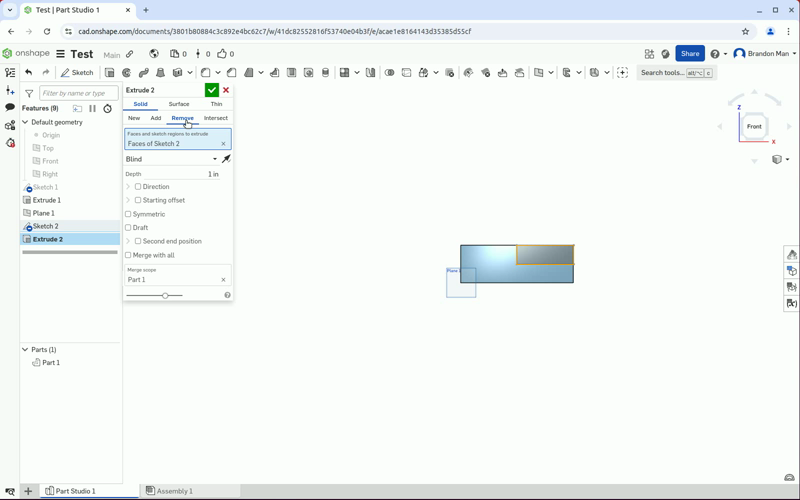
key(tab, 4)
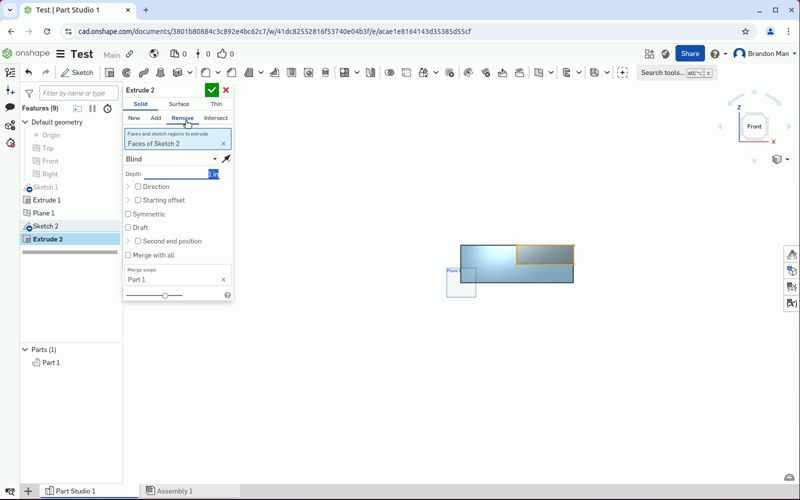
text(11.554)
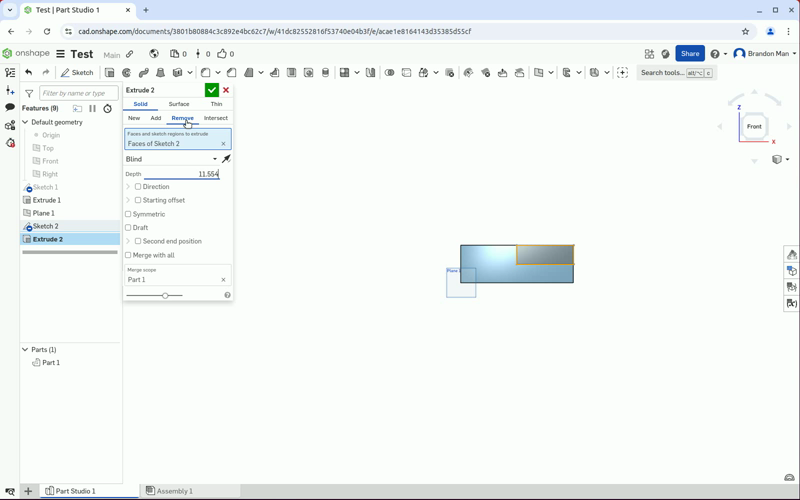
key(tab, 6)
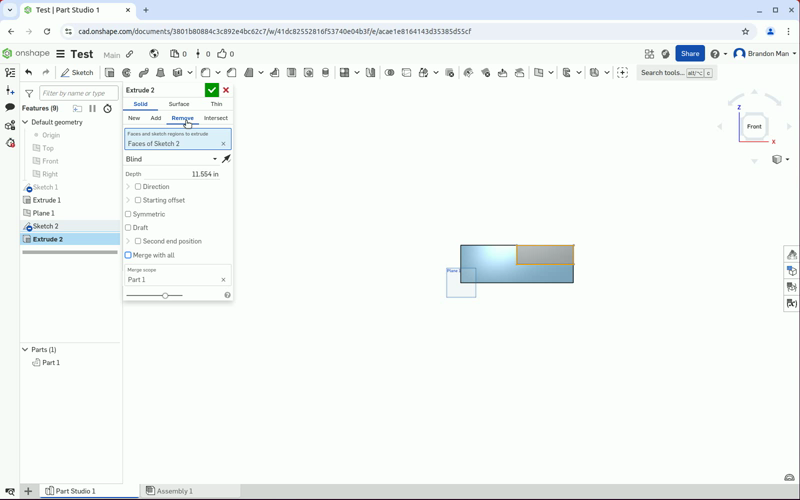
key(space)
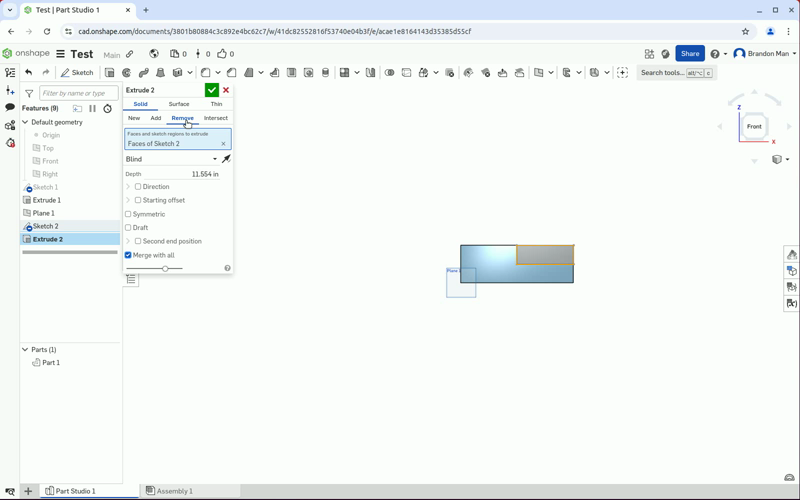
key(enter)
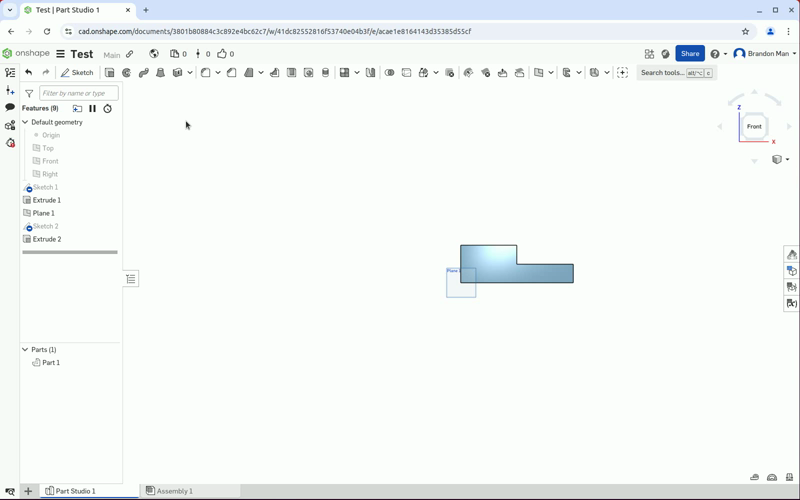
key(shift+h)
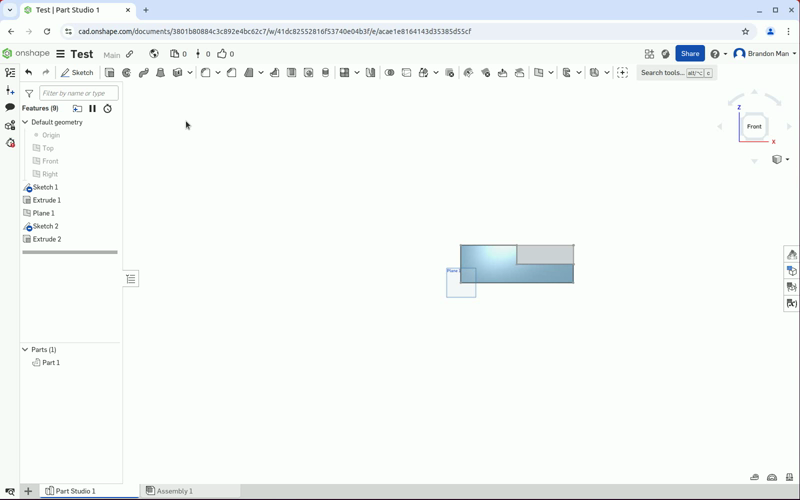
key(shift+h)
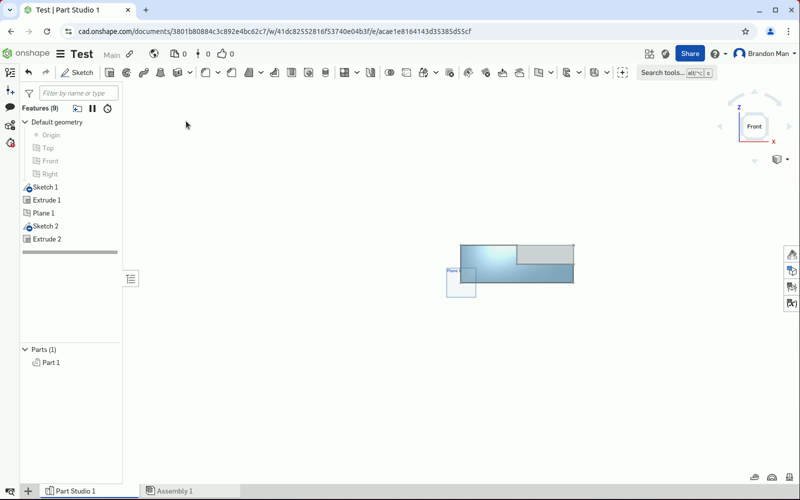
key(shift+7)
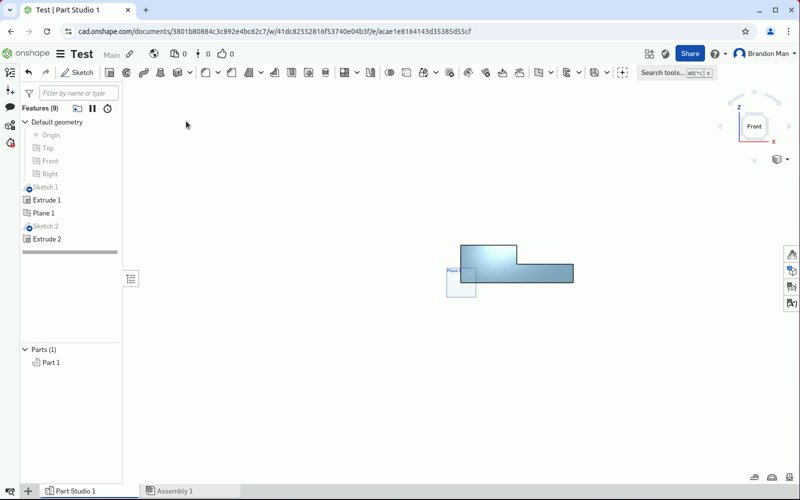
key(left, 2)
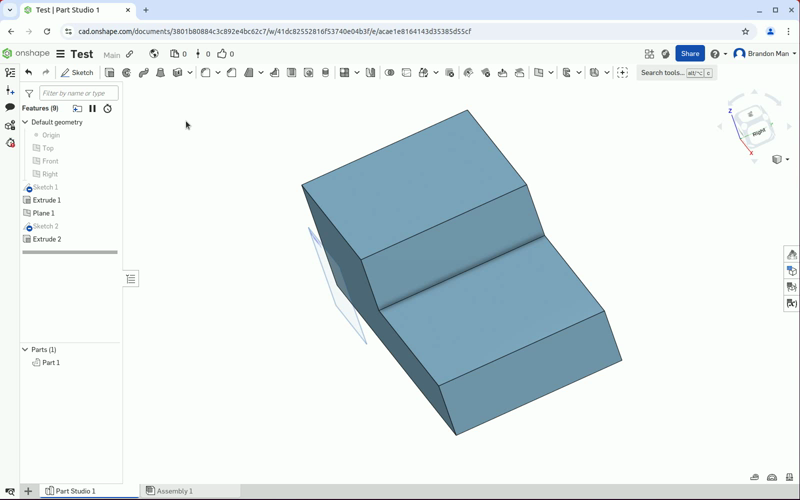
key(down, 2)
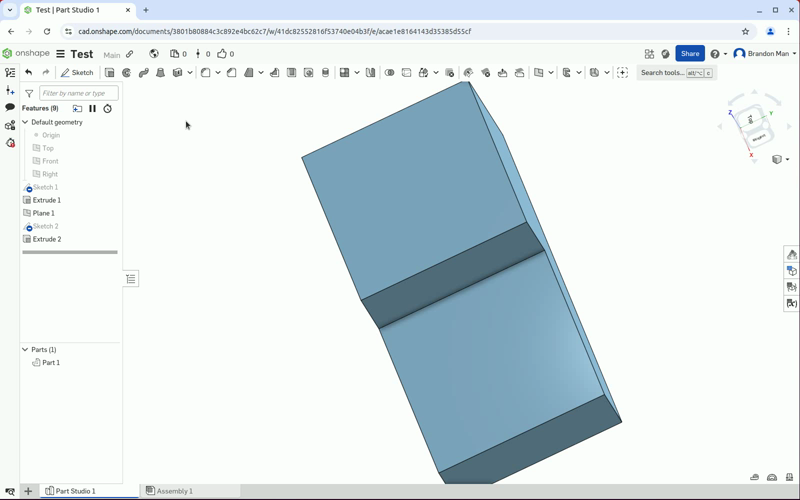
key(up, 2)
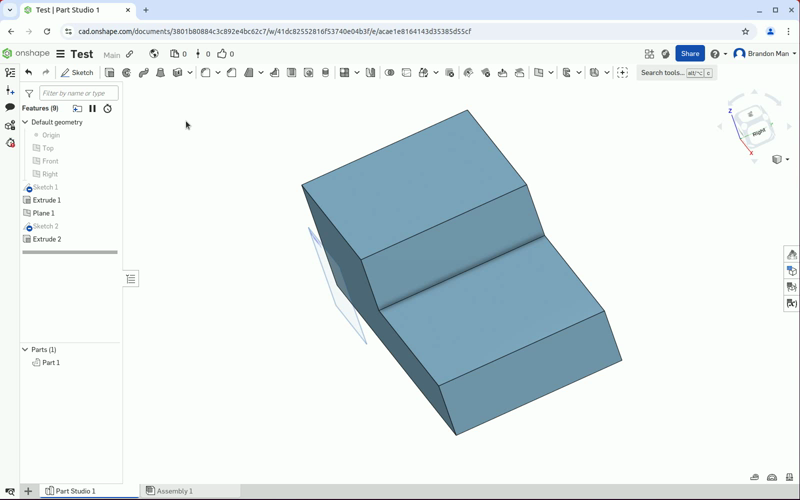
key(right, 2)
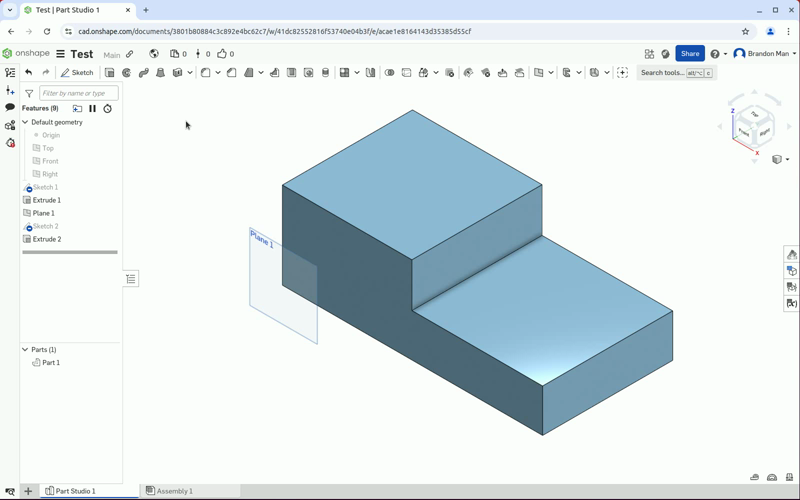
mouse_move(73, 189)
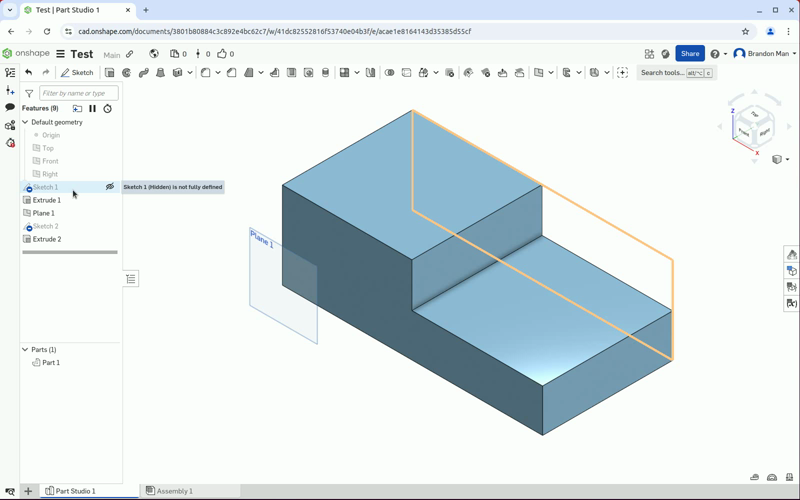
click(73, 189)